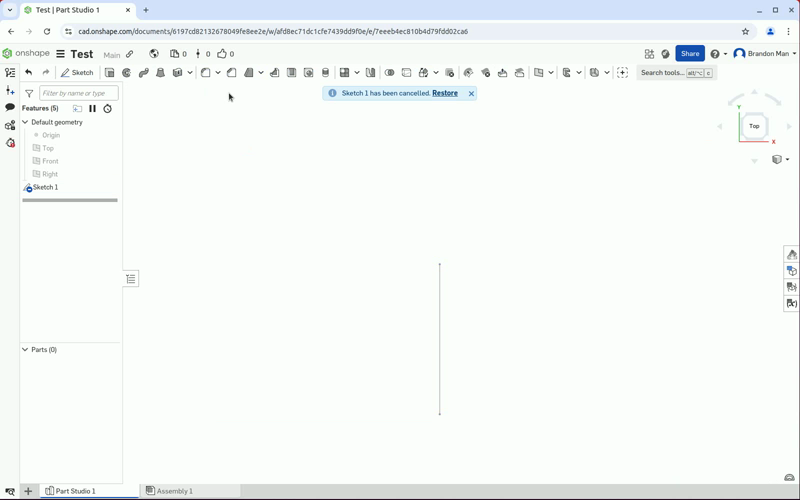
key(shift+h)
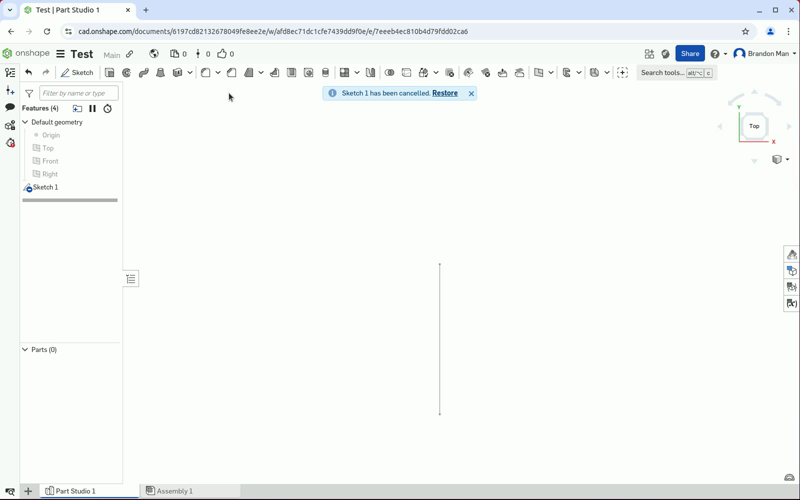
key(shift+s)
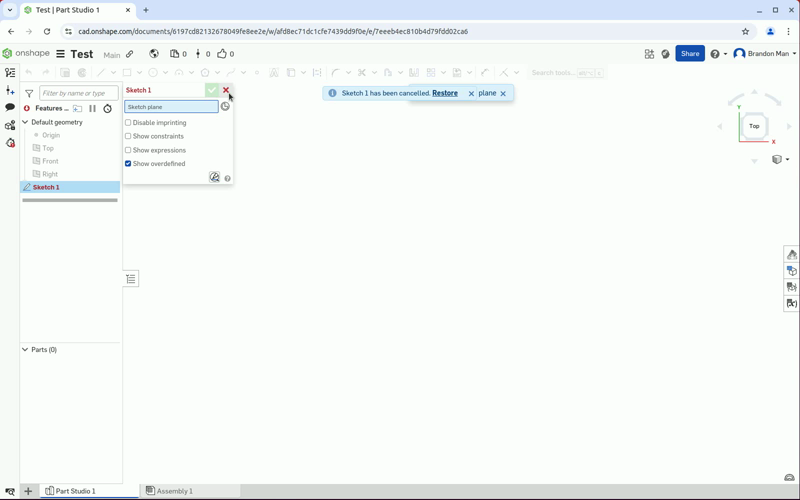
mouse_move(73, 150)
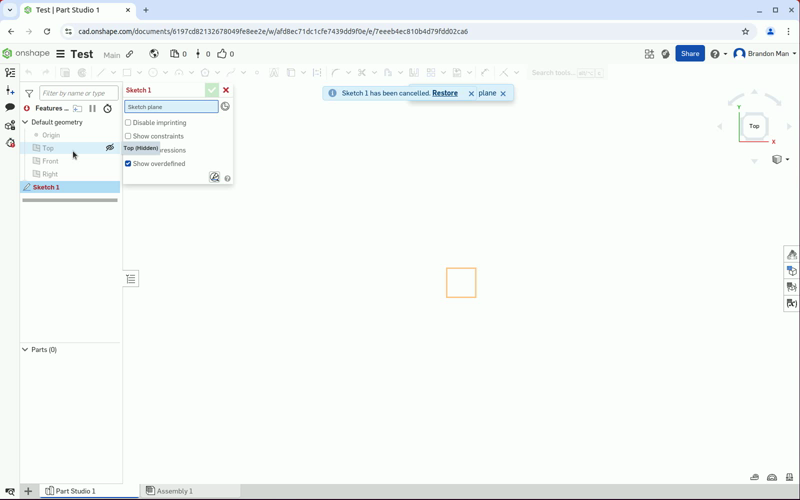
click(73, 150)
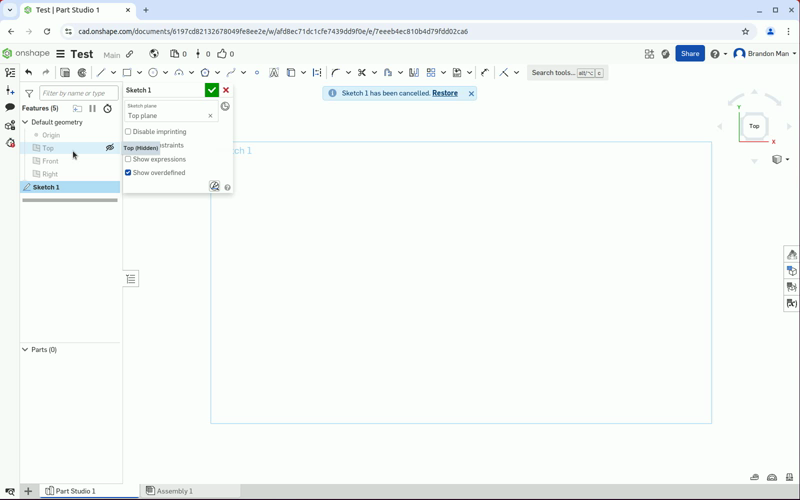
mouse_move(73, 352)
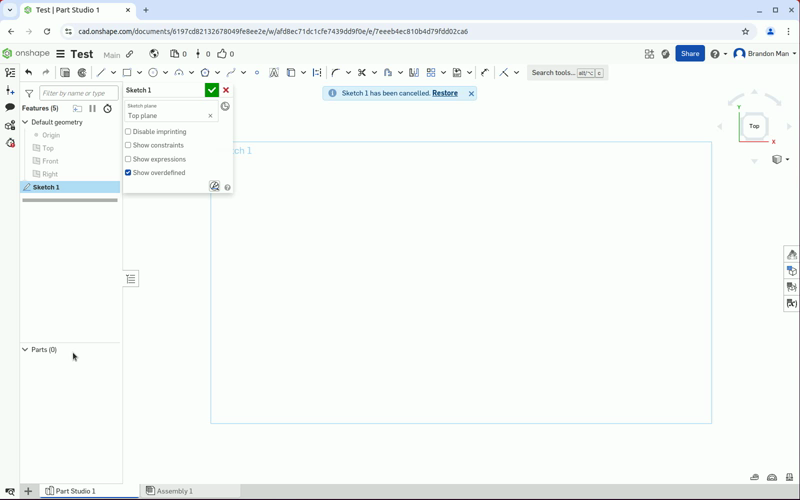
key(y)
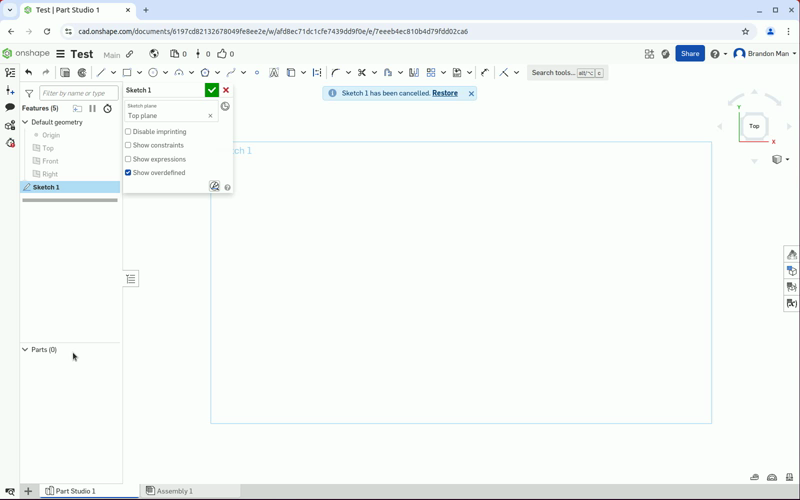
key(c)
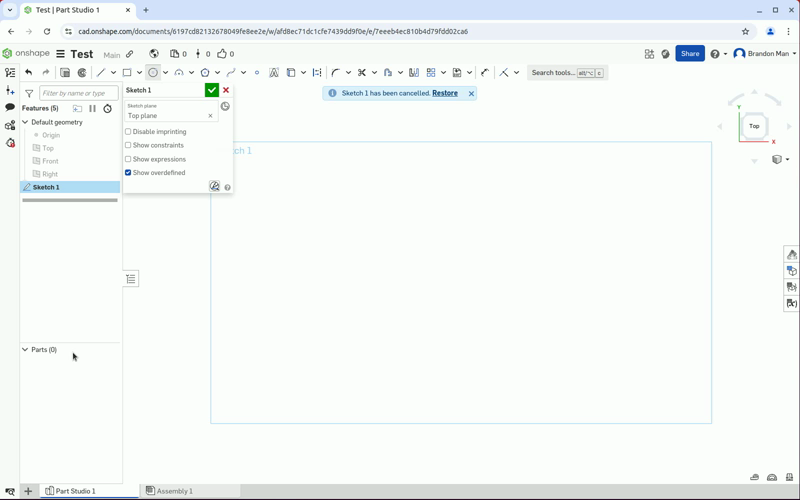
key_down(shift)
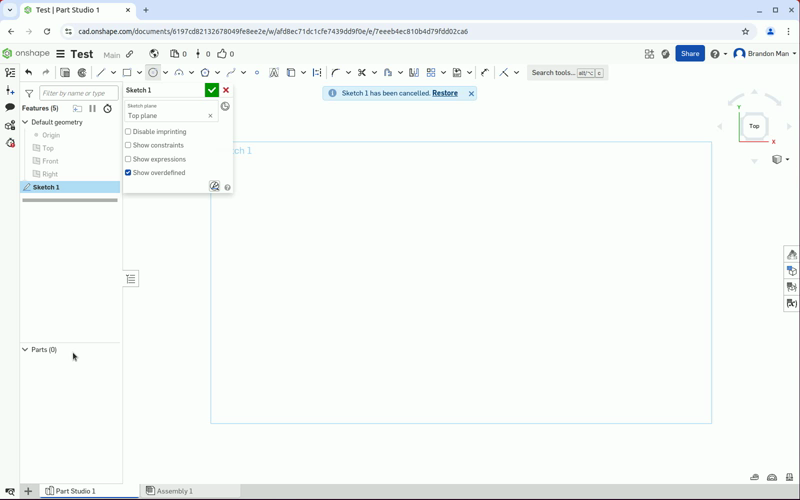
mouse_move(461, 282)
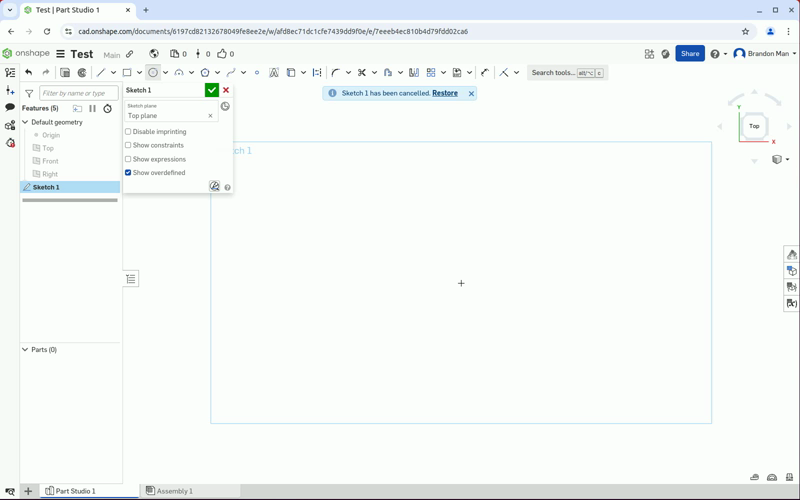
click(461, 282)
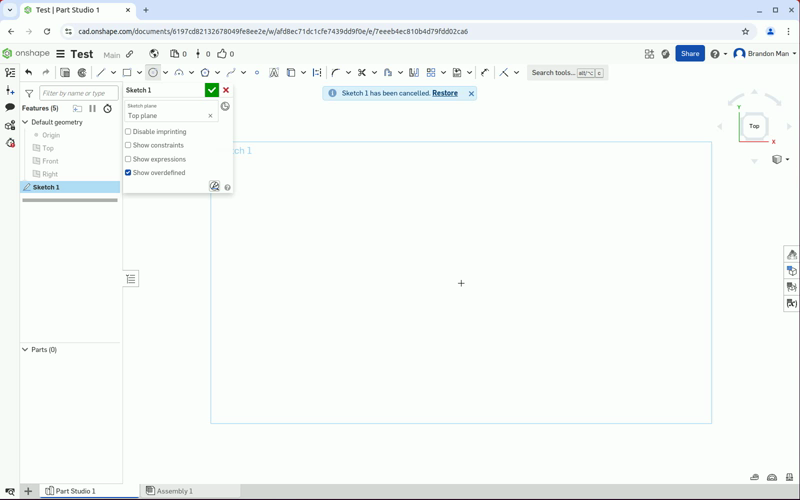
key_up(shift)
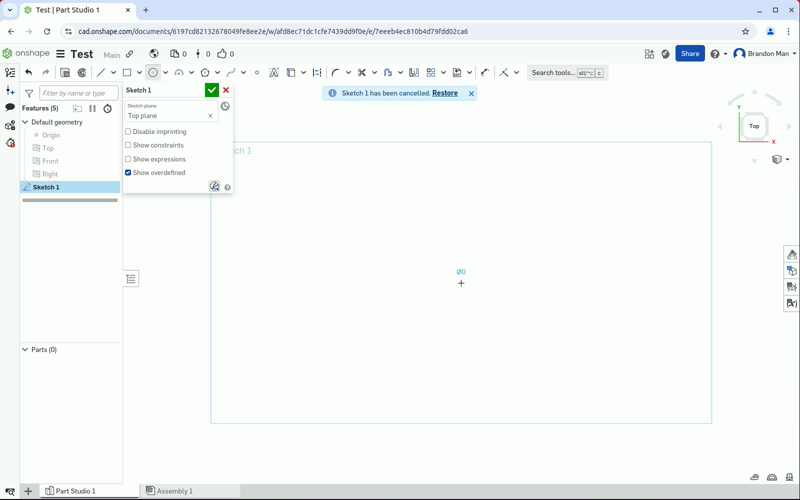
mouse_move(574, 282)
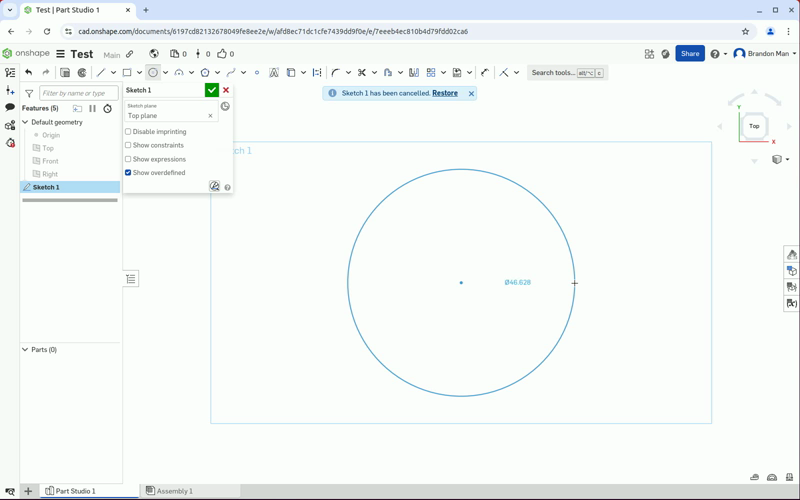
click(574, 282)
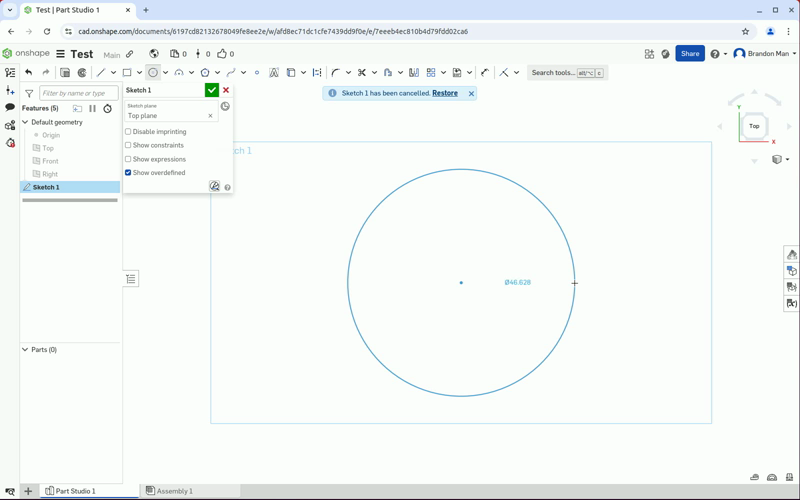
key(esc)
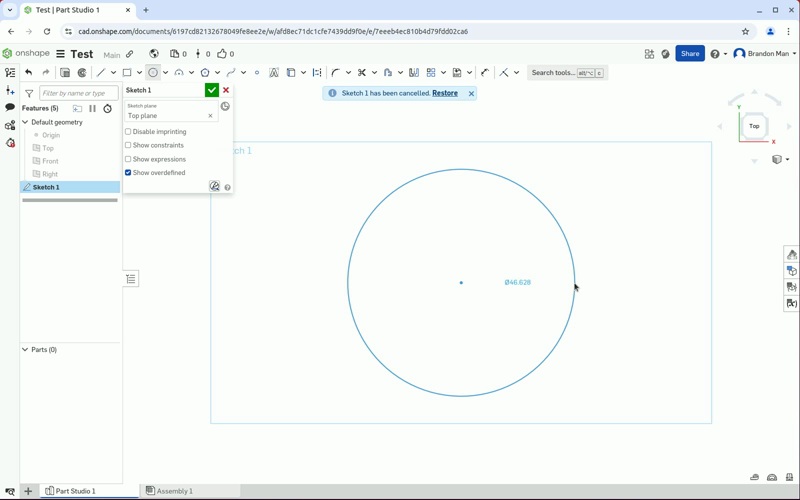
mouse_move(469, 290)
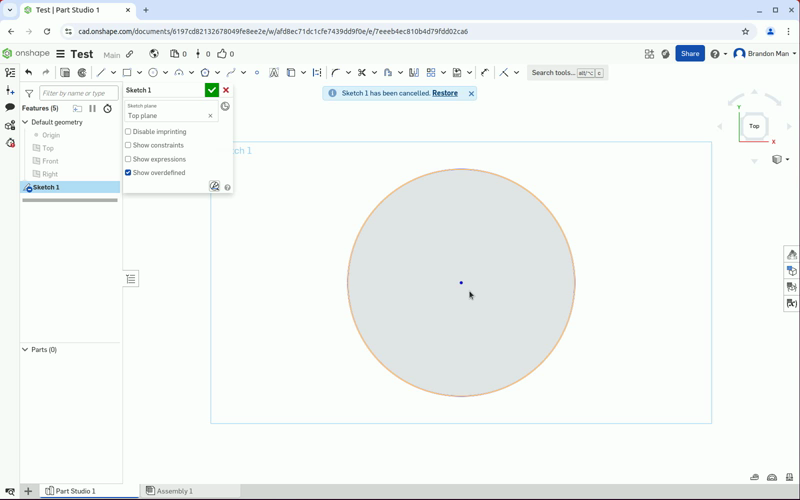
click(469, 290)
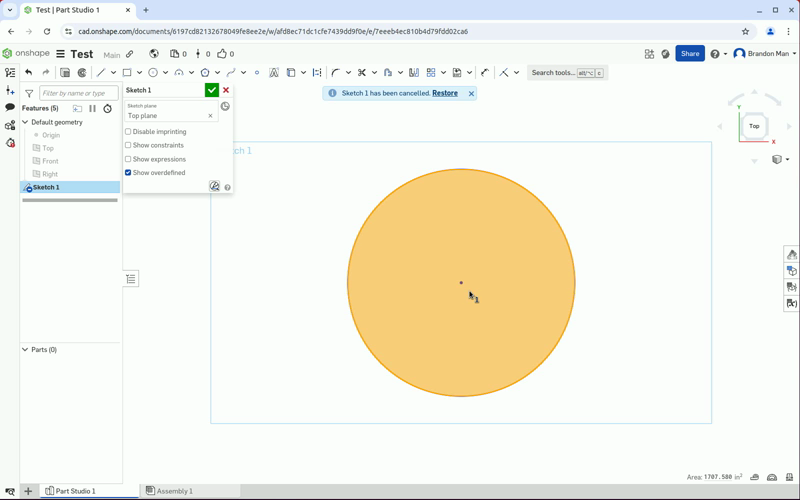
mouse_move(73, 352)
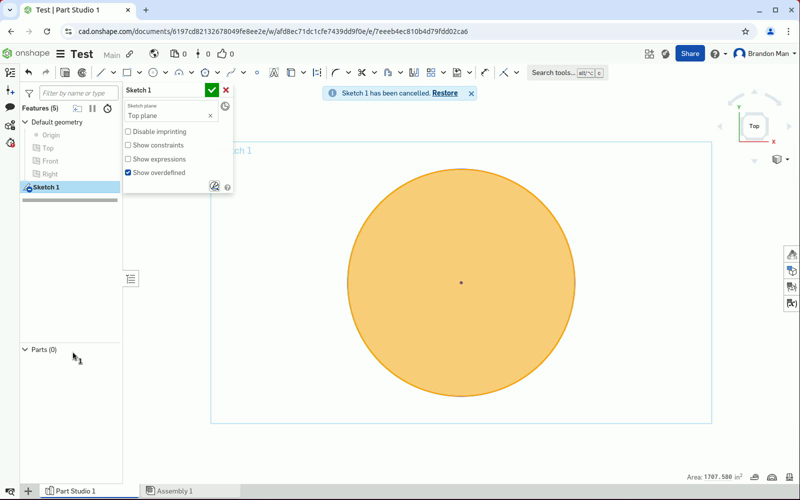
key(shift+y)
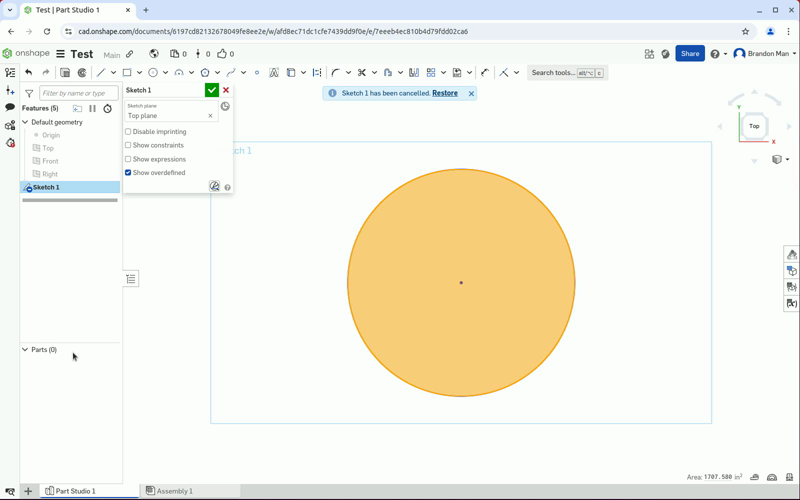
key(shift+e)
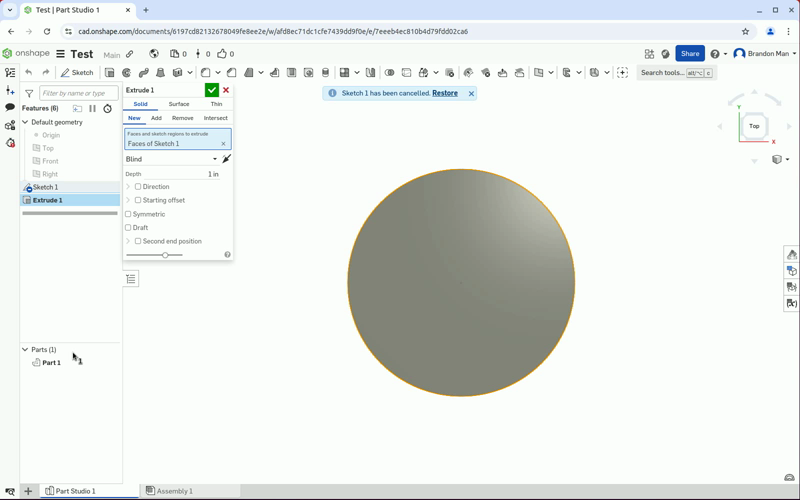
mouse_move(143, 106)
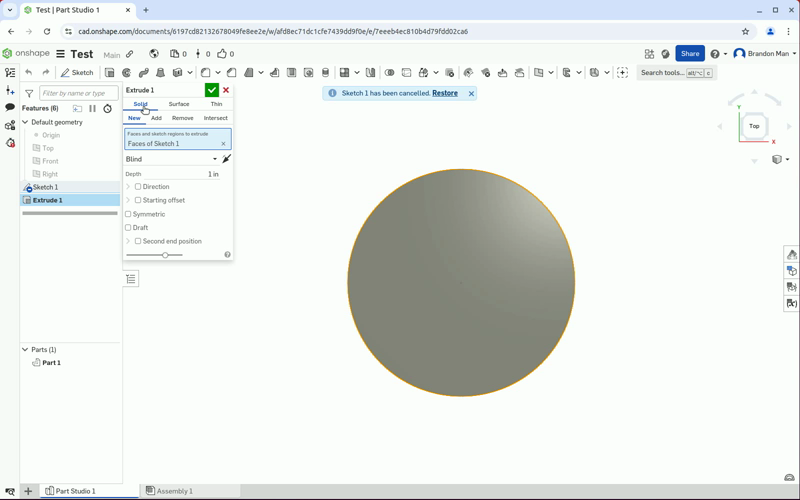
click(143, 106)
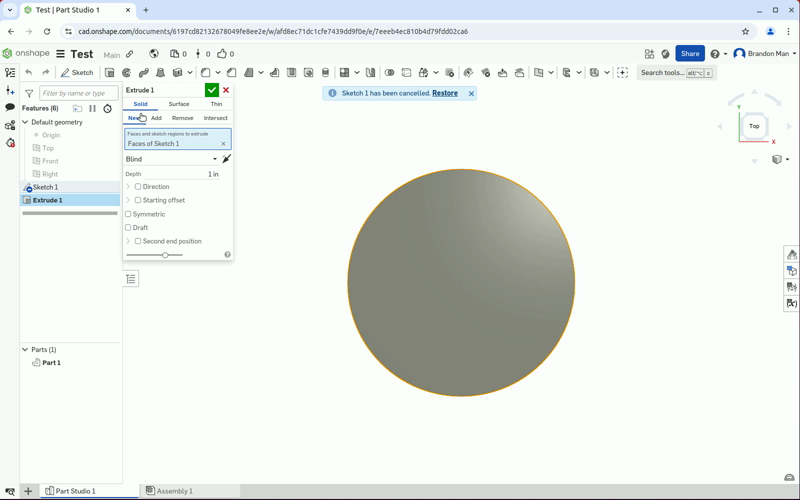
mouse_move(137, 120)
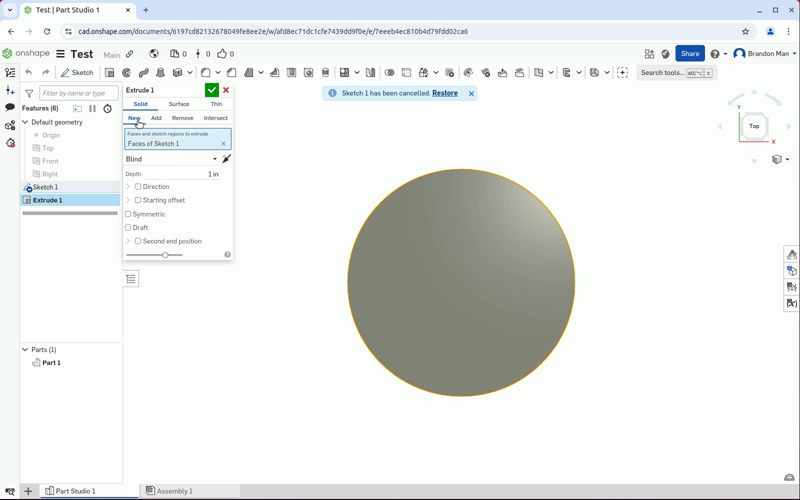
click(137, 120)
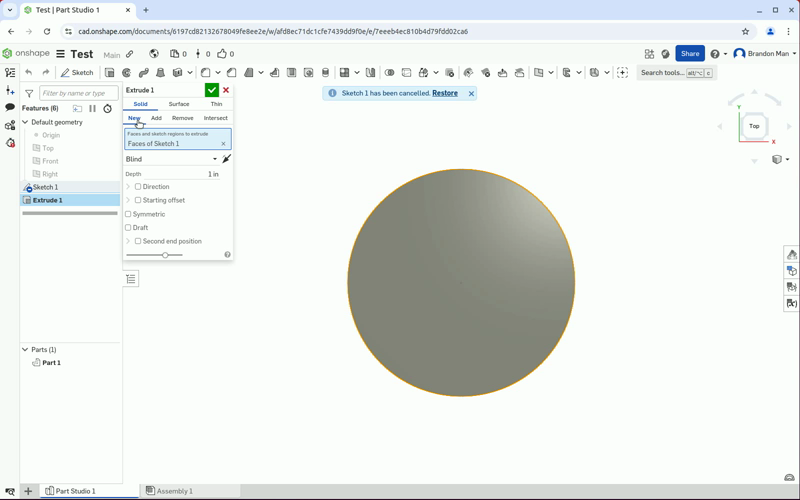
key(tab, 4)
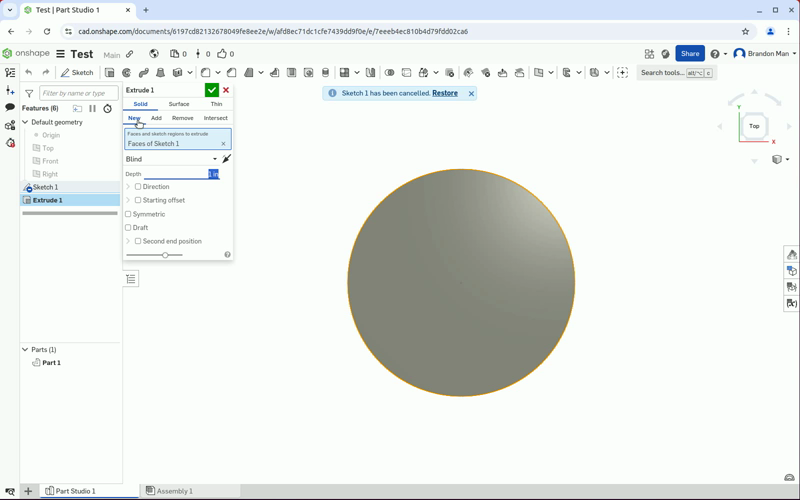
text(4.814)
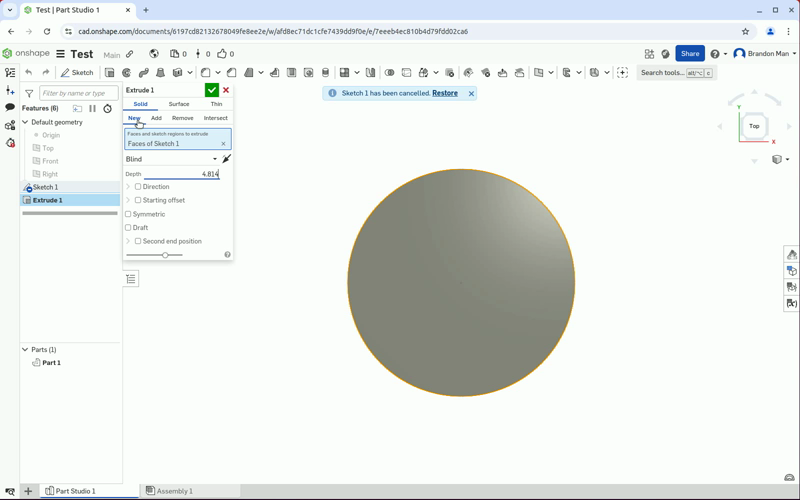
key(tab, 3)
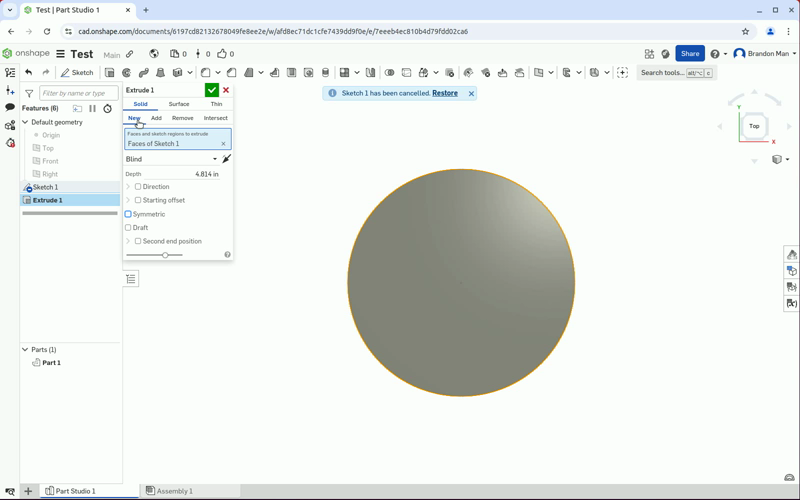
key(space)
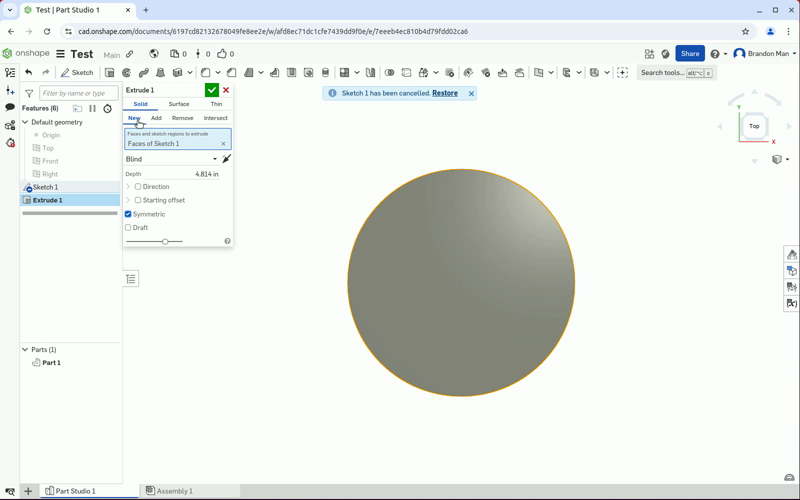
key(enter)
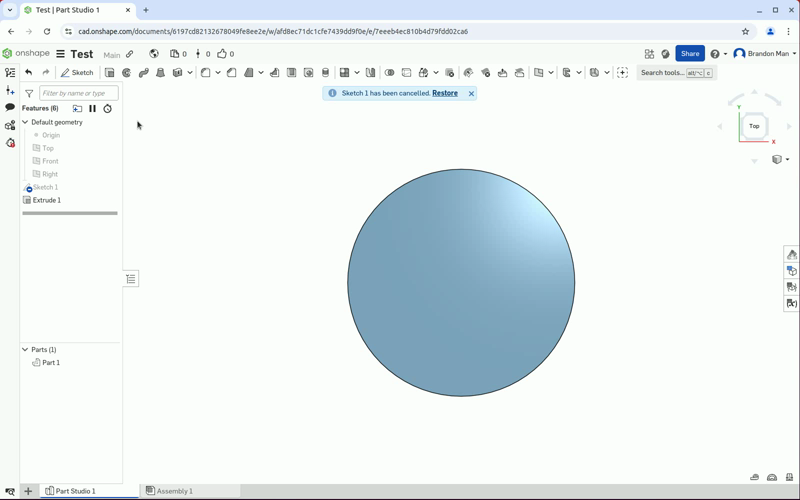
key(shift+h)
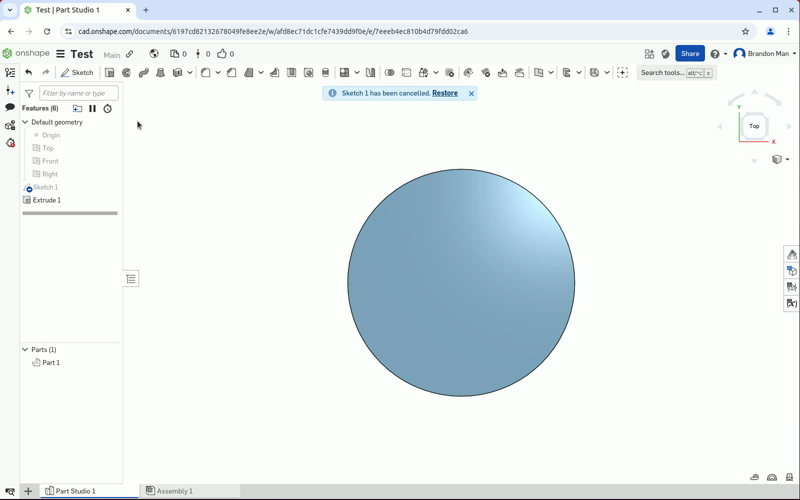
key(shift+h)
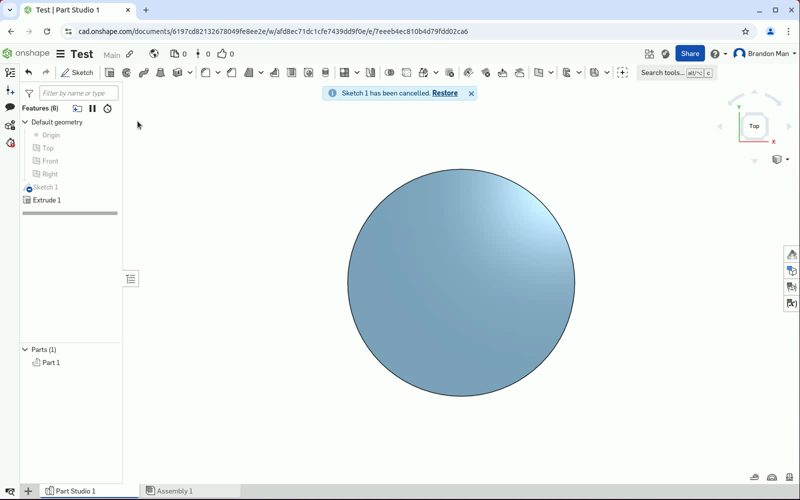
mouse_move(73, 189)
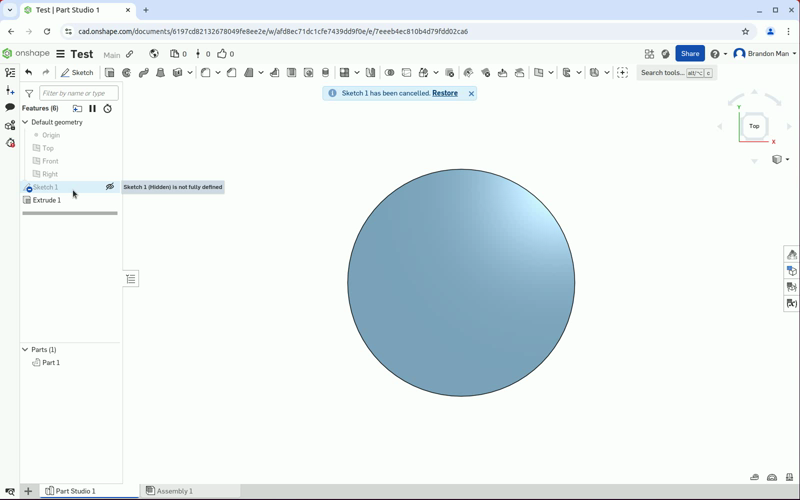
click(73, 189)
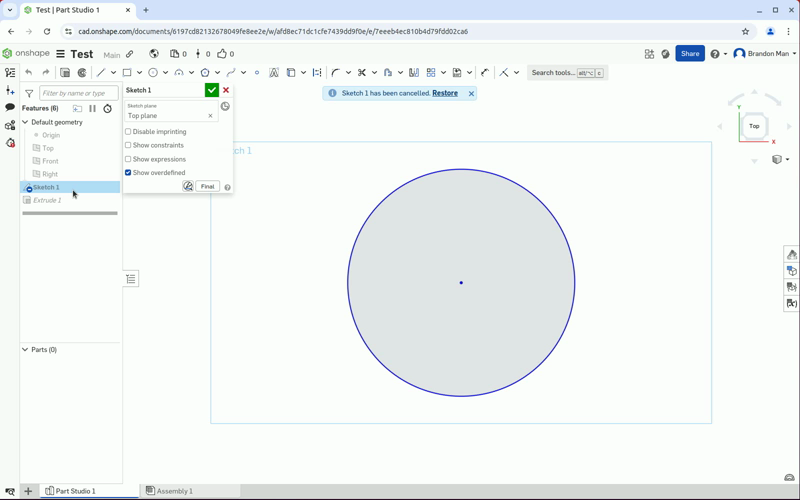
mouse_move(229, 92)
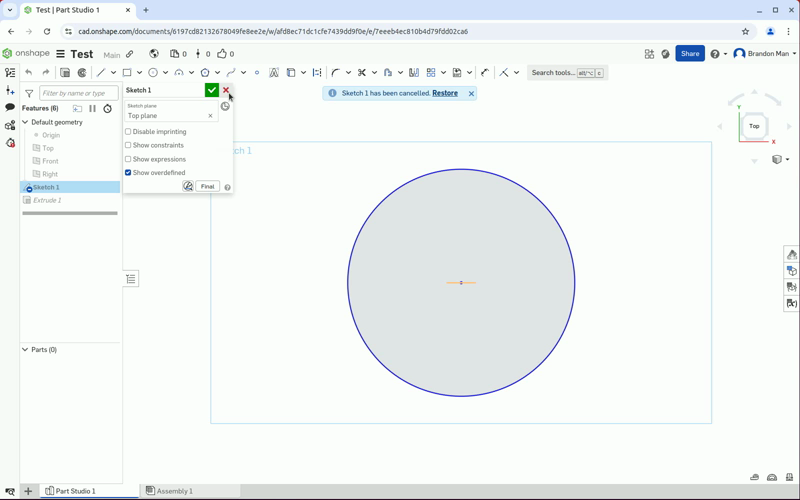
click(229, 92)
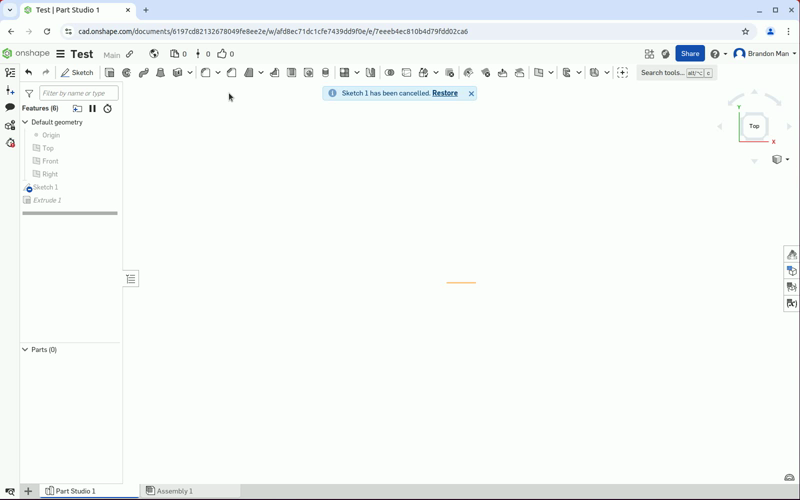
mouse_move(541, 75)
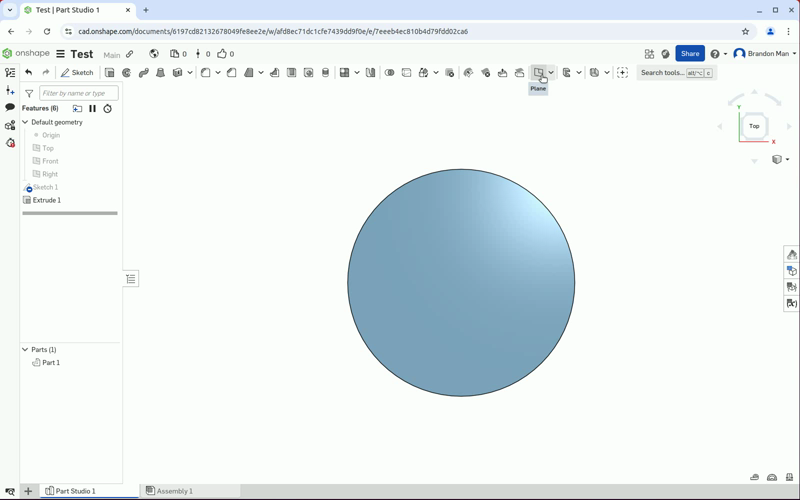
click(541, 75)
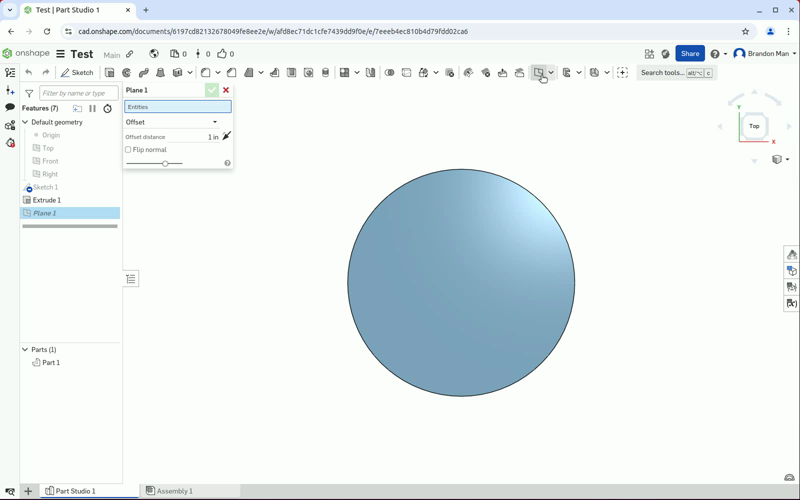
mouse_move(73, 150)
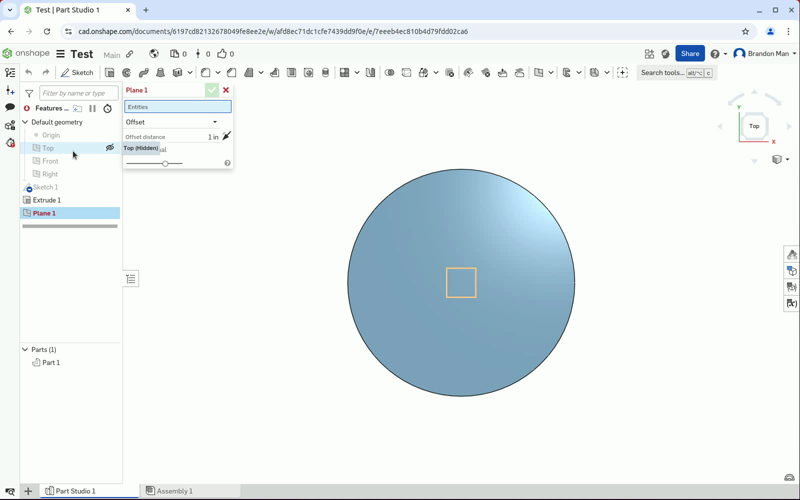
click(73, 150)
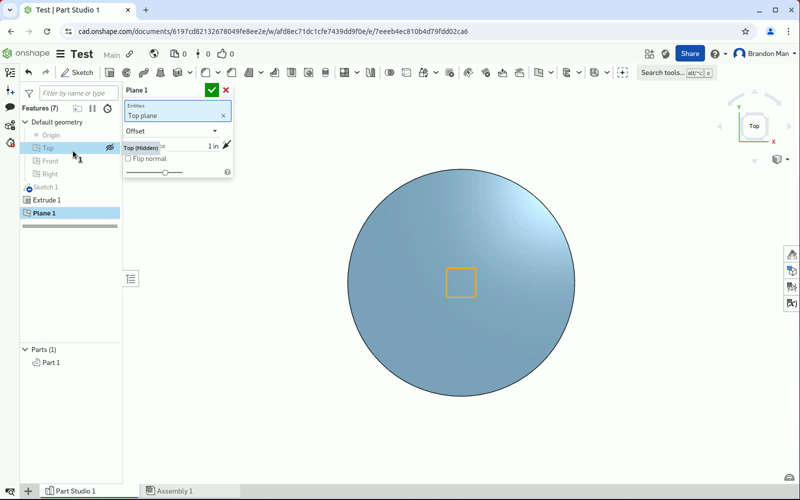
key(tab, 2)
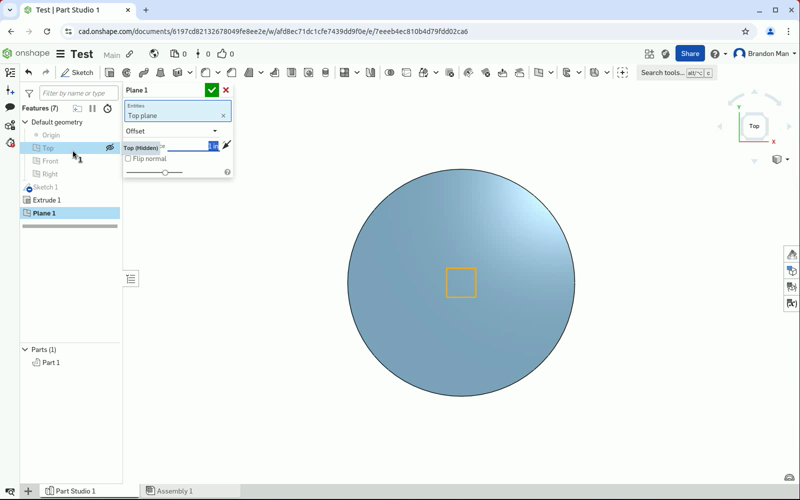
text(2.403)
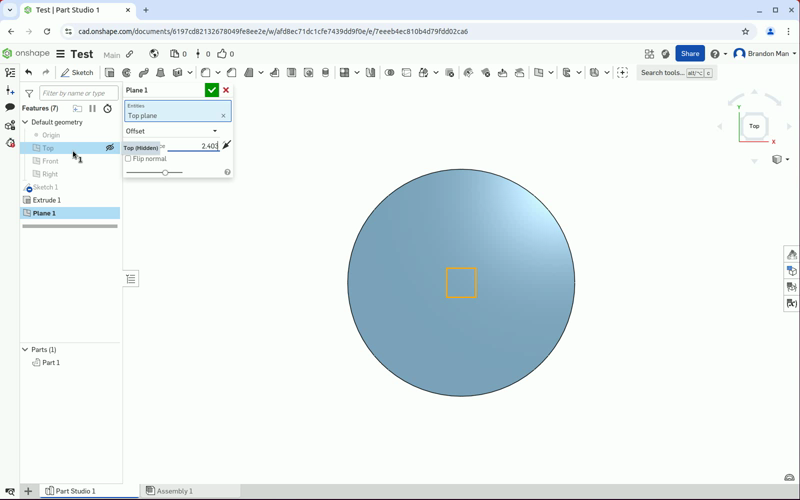
key(enter, 2)
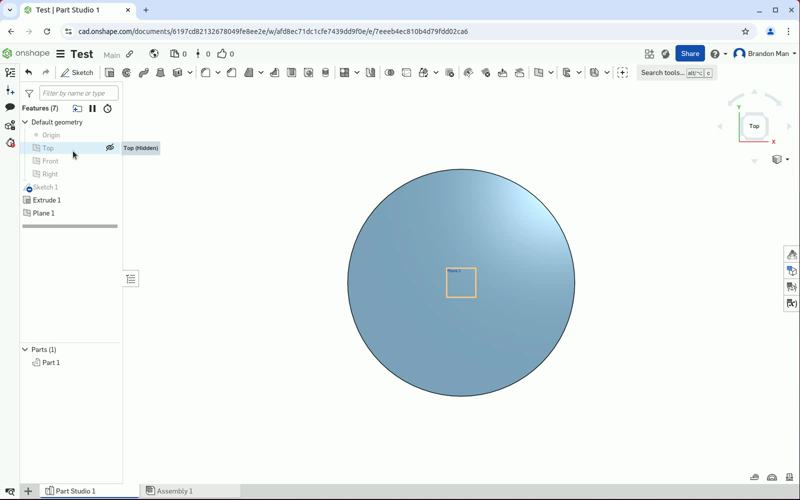
key(shift+s)
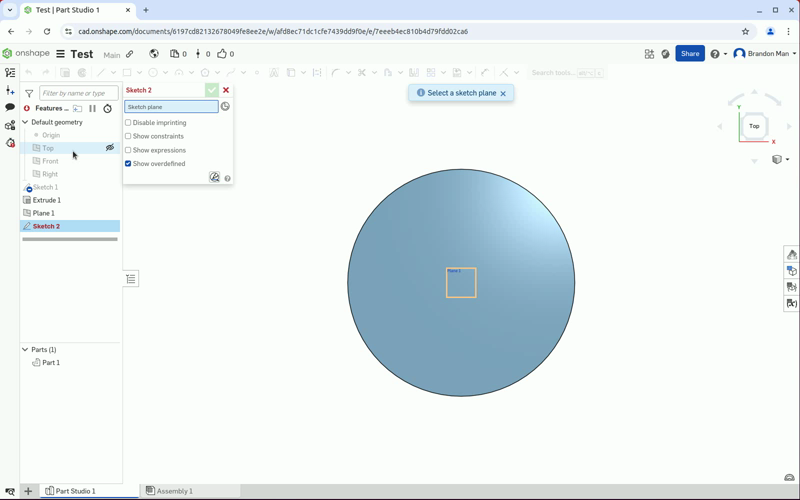
mouse_move(73, 215)
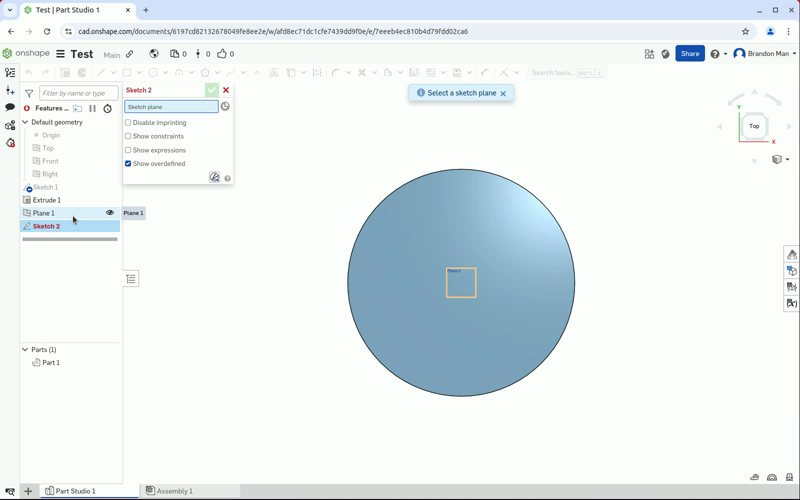
click(73, 215)
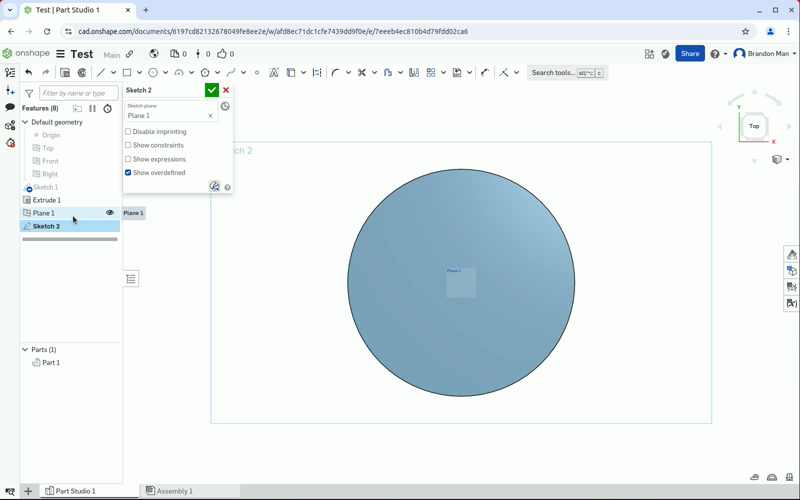
mouse_move(73, 352)
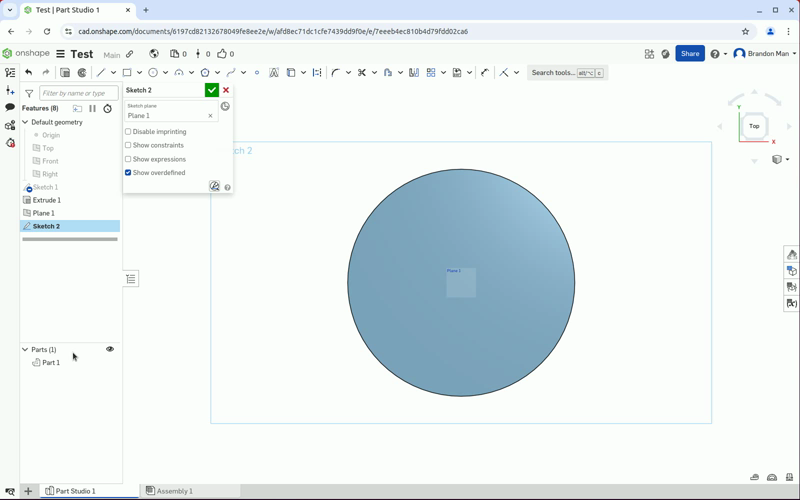
key(y)
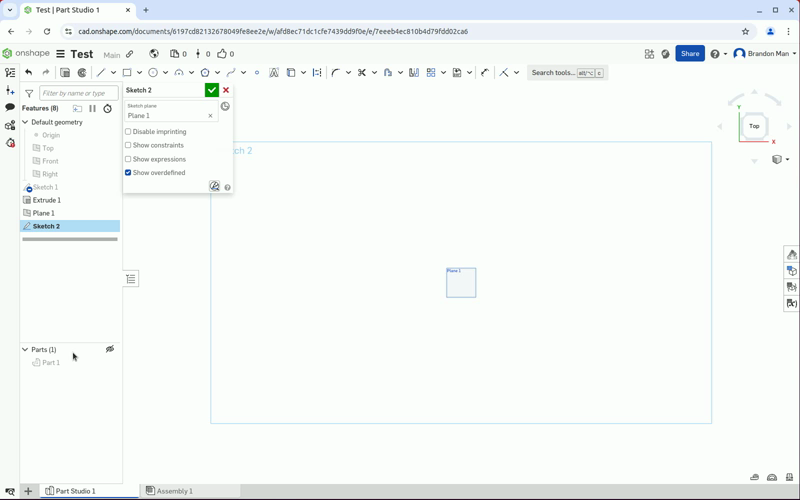
key(c)
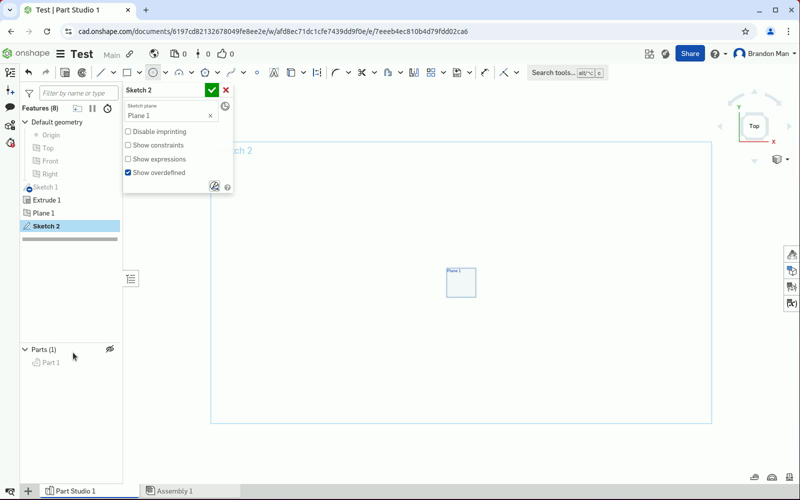
key_down(shift)
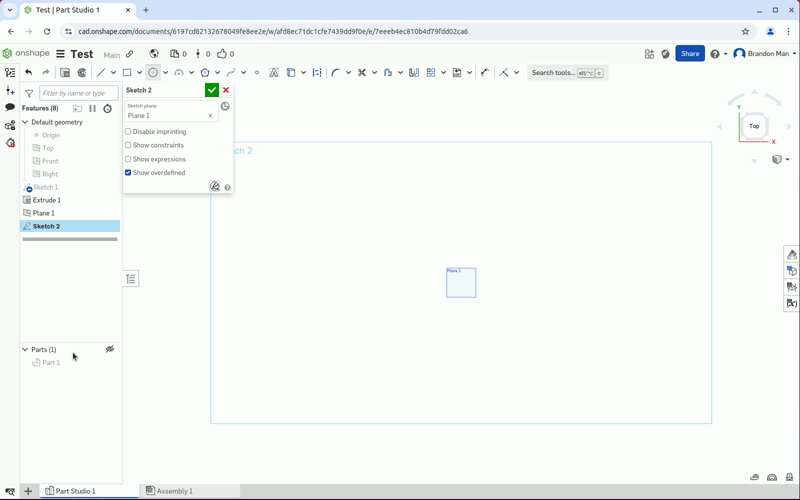
mouse_move(385, 324)
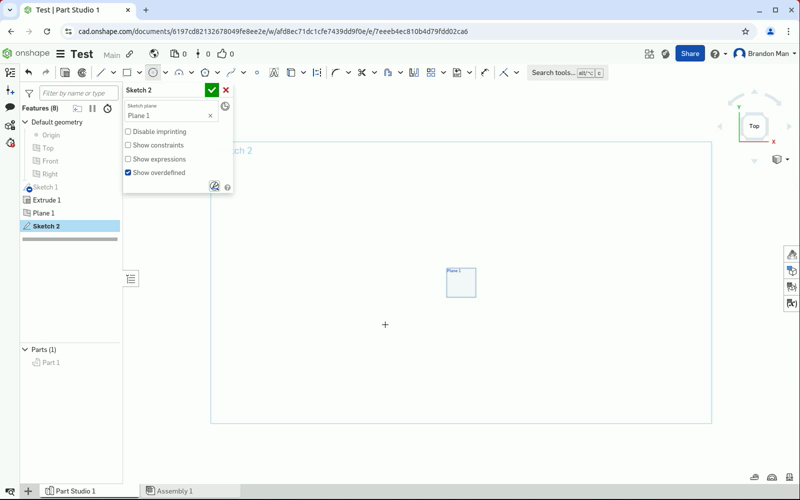
click(385, 324)
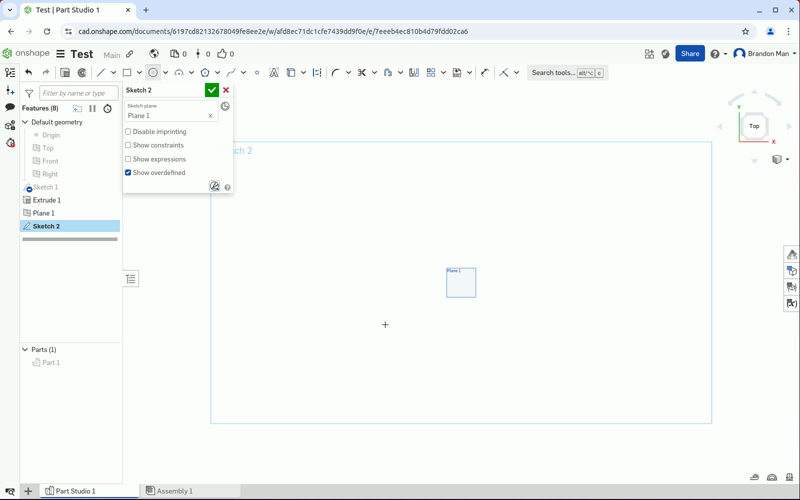
key_up(shift)
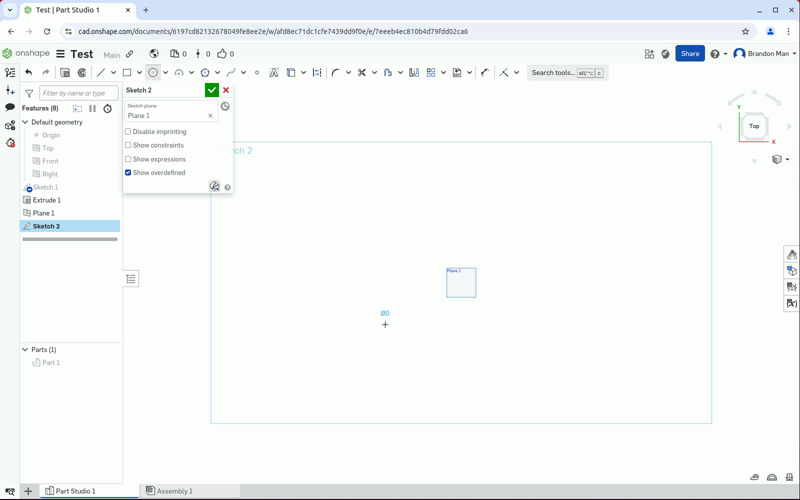
mouse_move(402, 324)
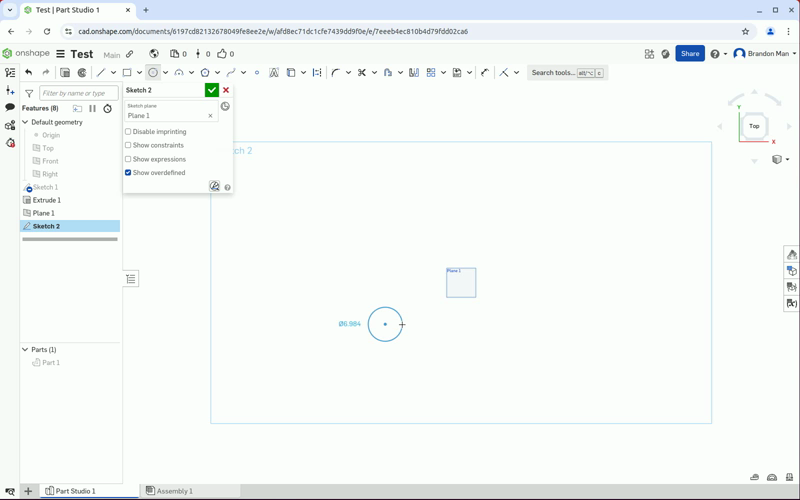
click(402, 324)
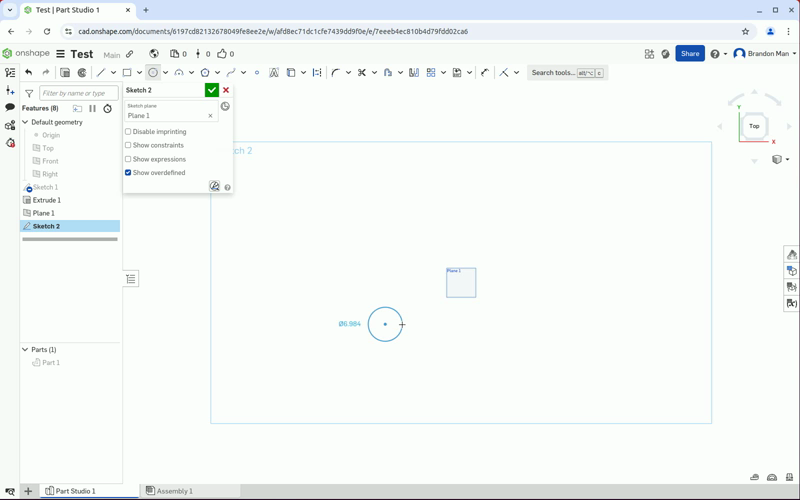
key(esc)
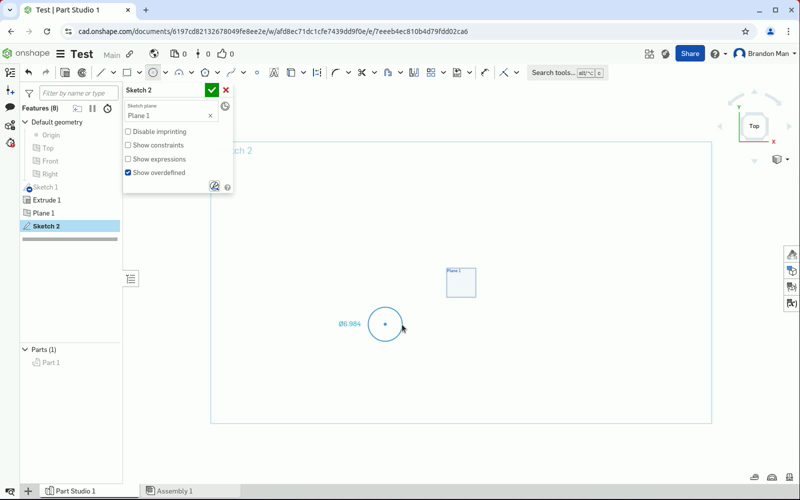
mouse_move(377, 336)
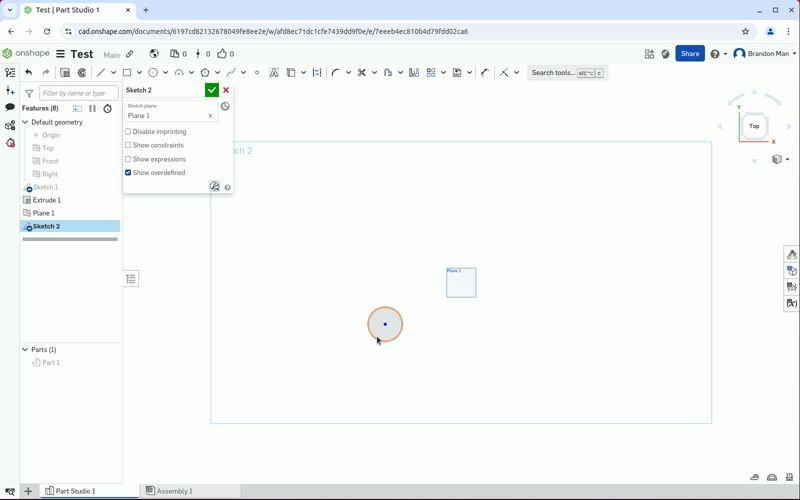
scroll(6)
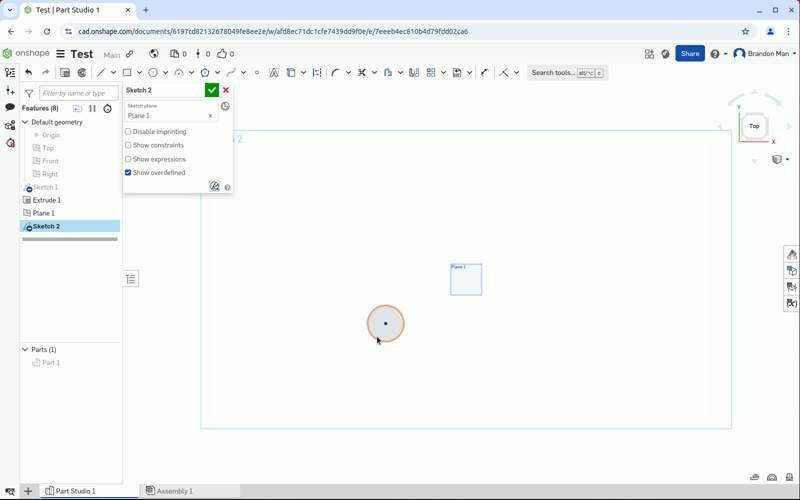
scroll(6)
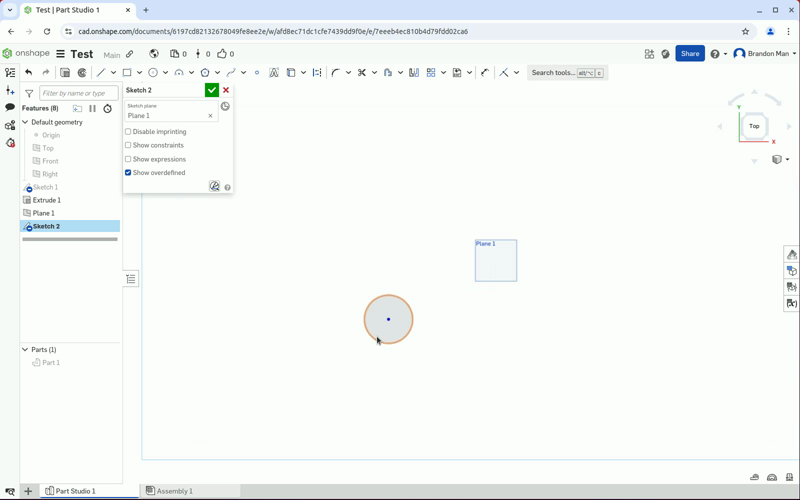
scroll(6)
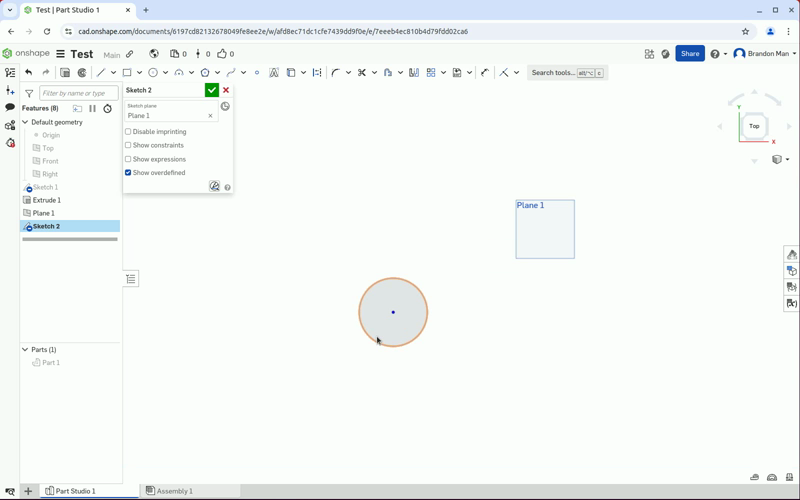
scroll(6)
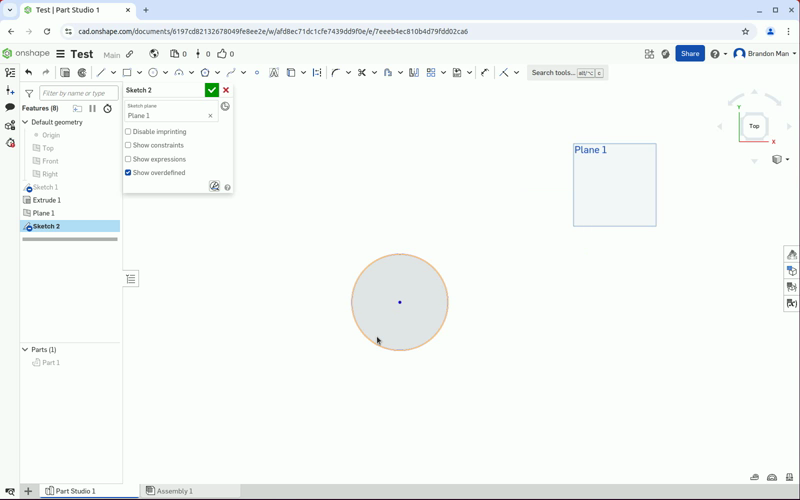
scroll(6)
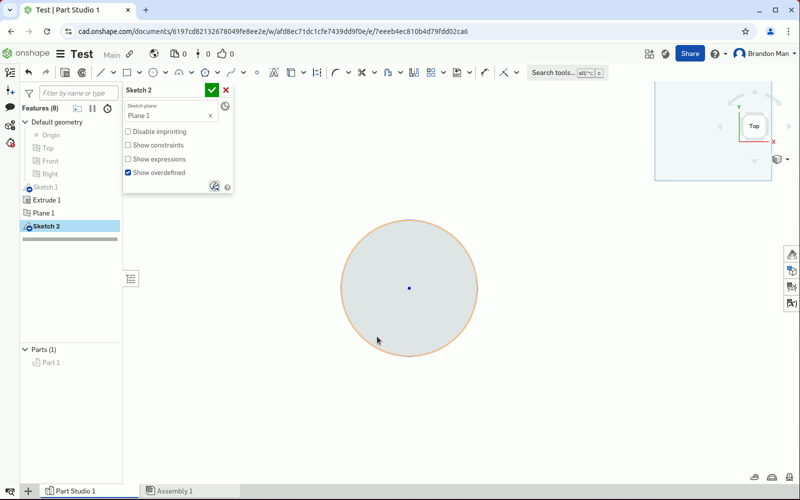
scroll(6)
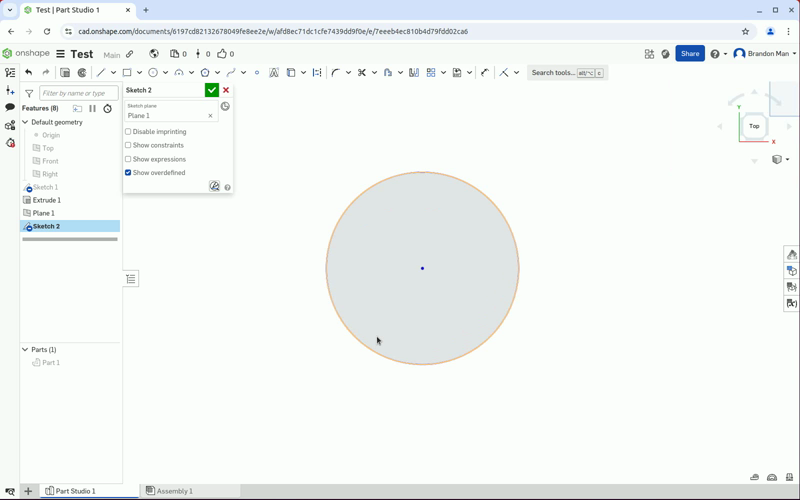
scroll(6)
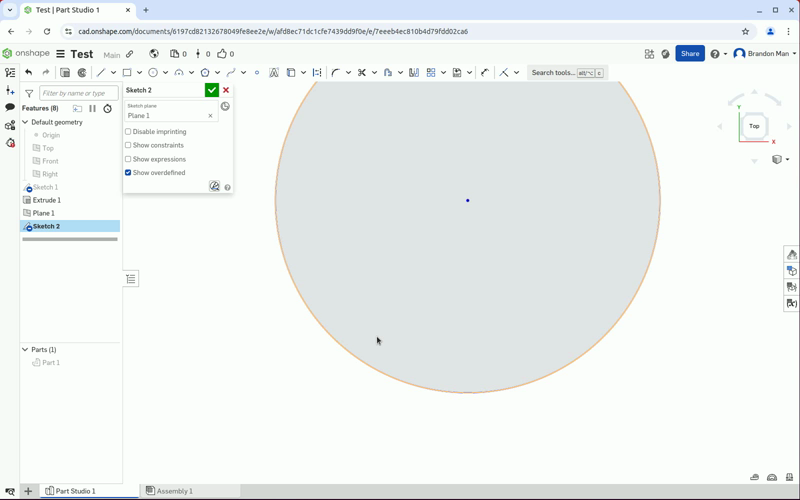
click(377, 336)
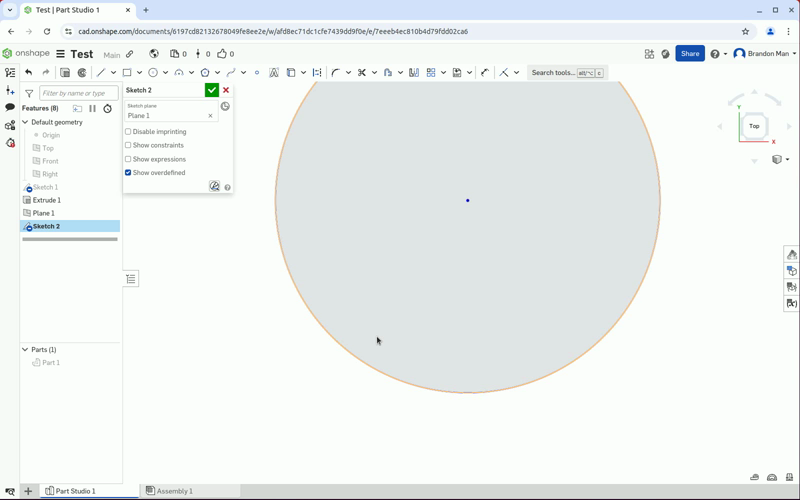
scroll(-6)
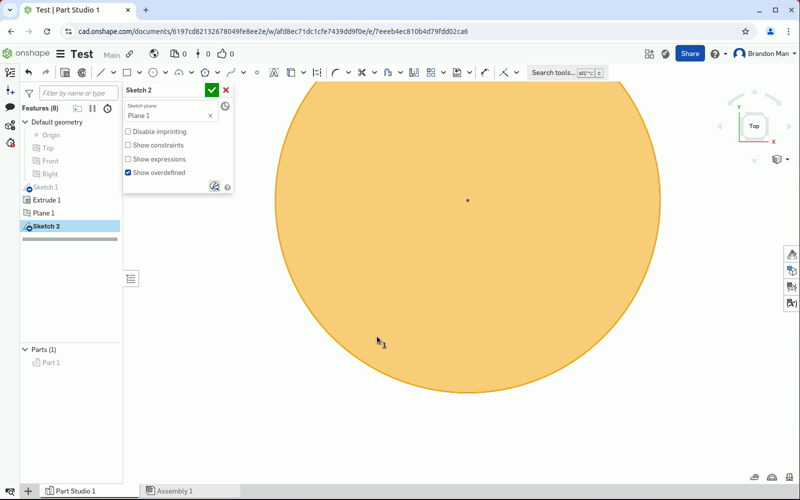
scroll(-6)
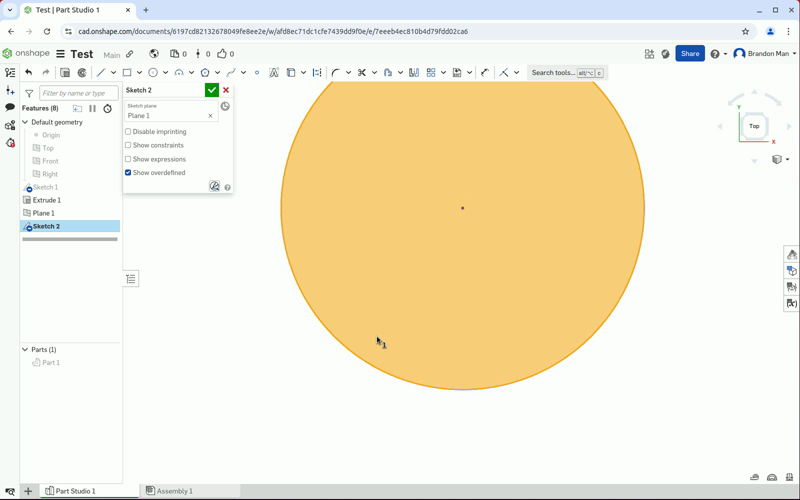
scroll(-6)
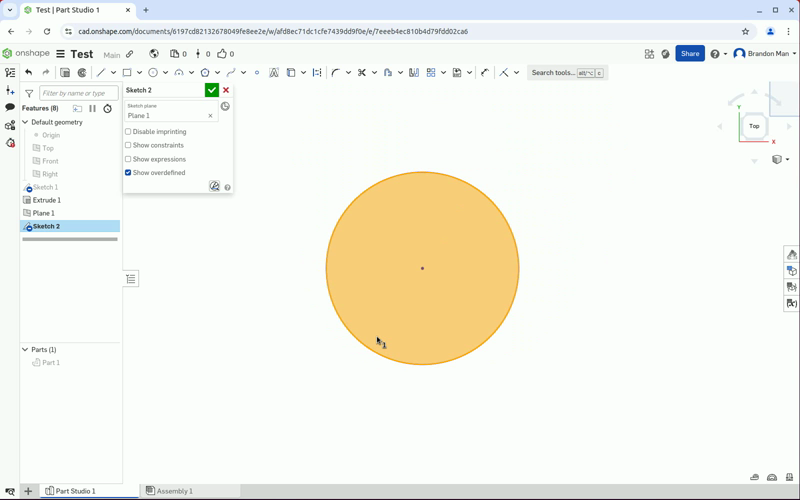
scroll(-6)
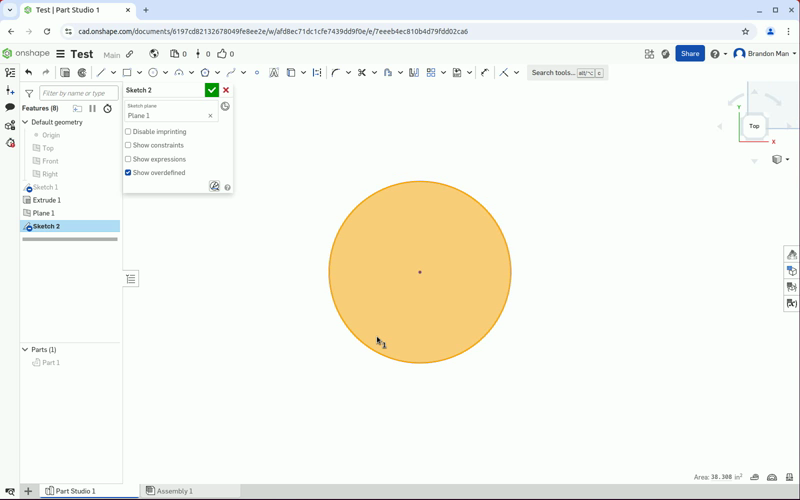
scroll(-6)
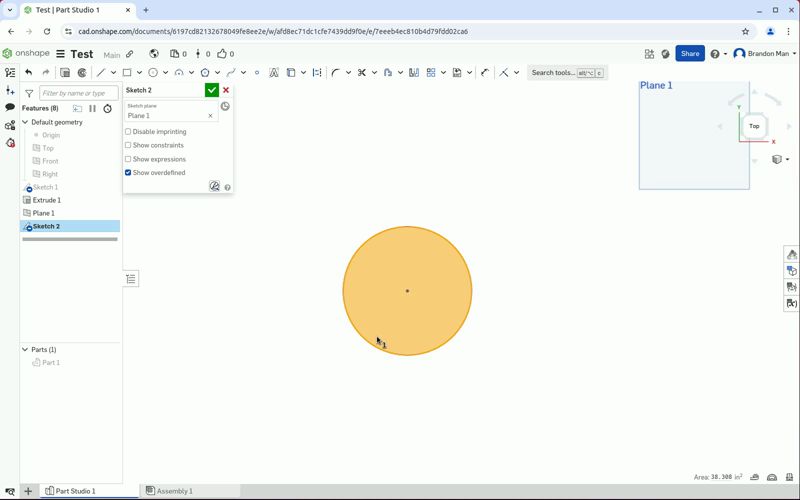
scroll(-6)
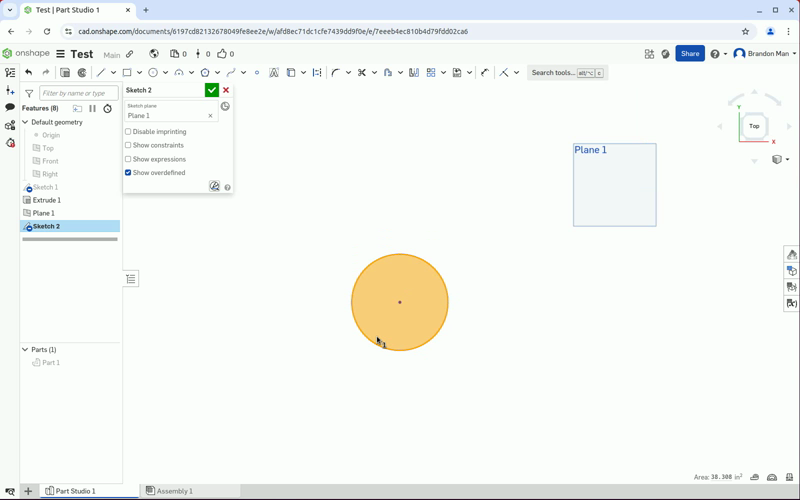
scroll(-6)
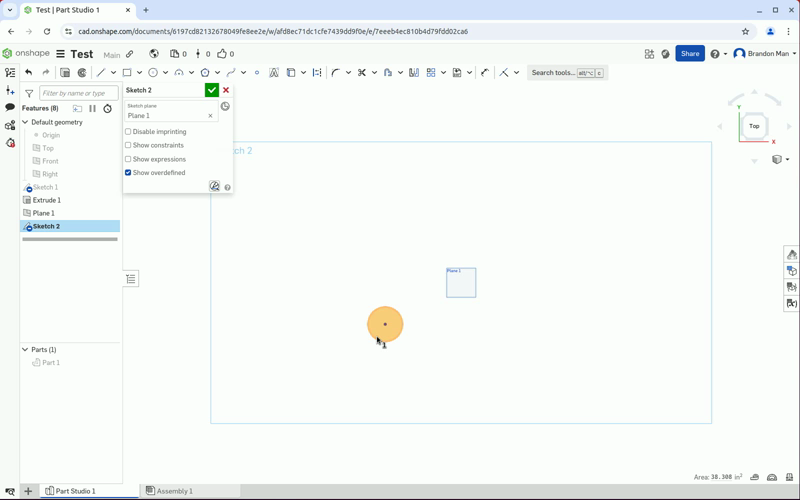
mouse_move(73, 352)
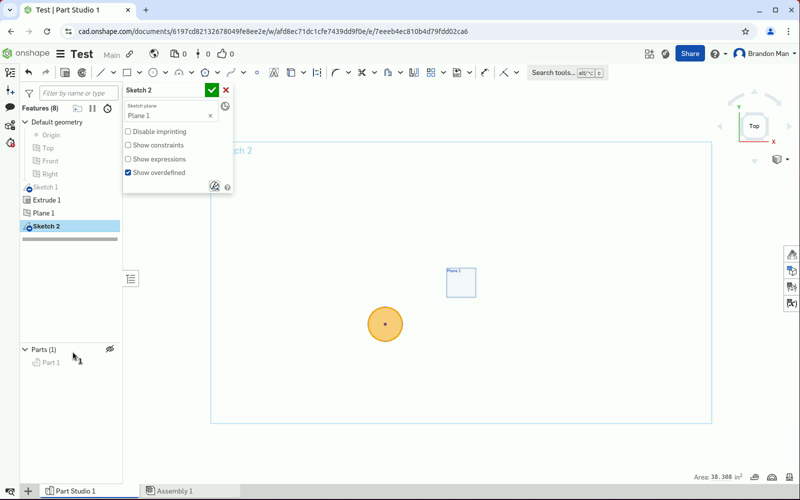
key(shift+y)
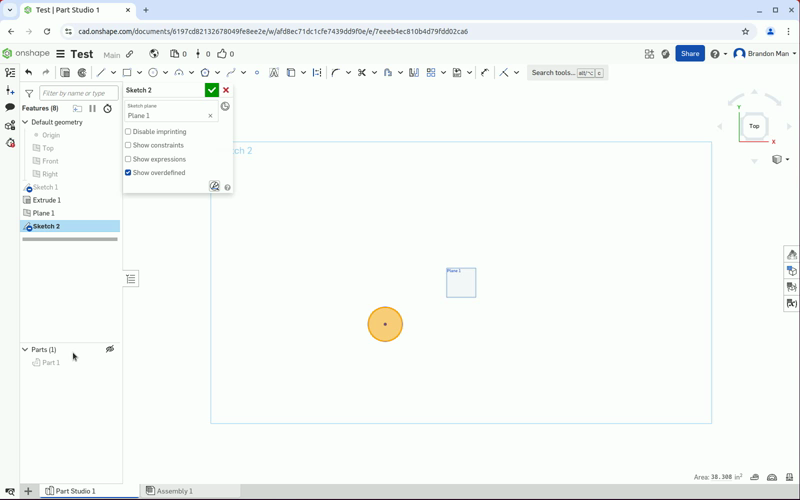
key(shift+e)
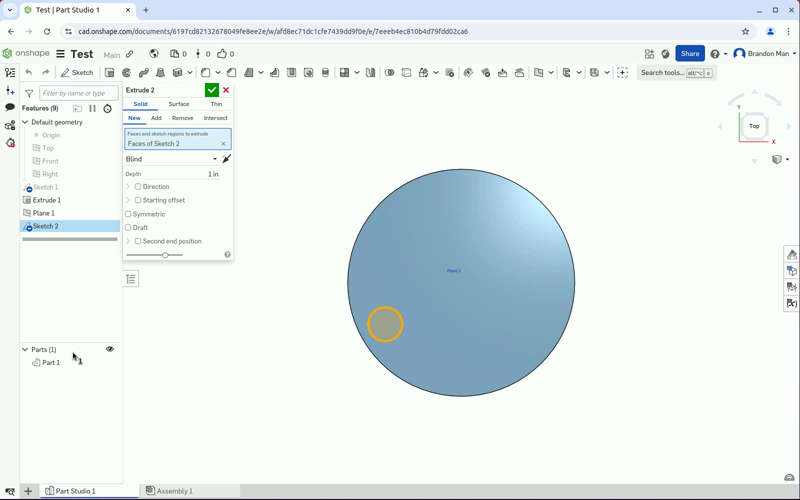
mouse_move(143, 106)
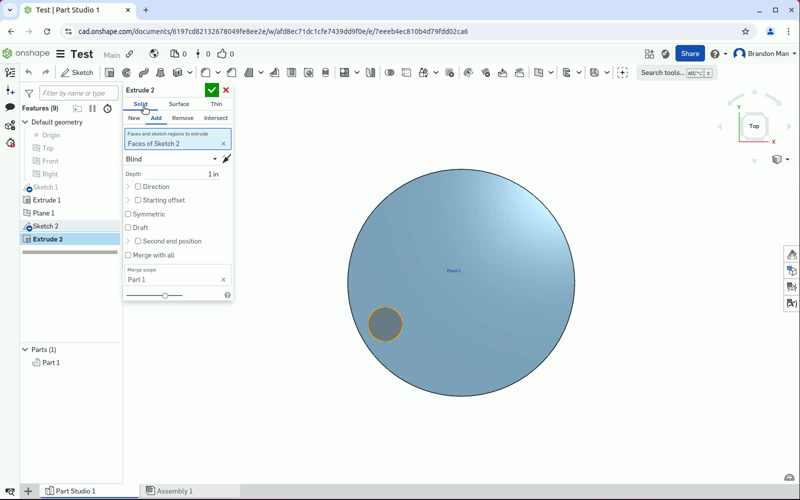
click(143, 106)
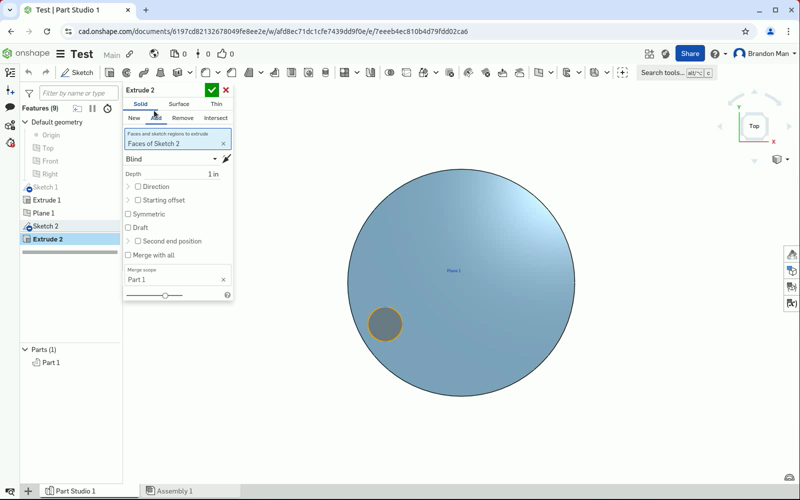
mouse_move(186, 120)
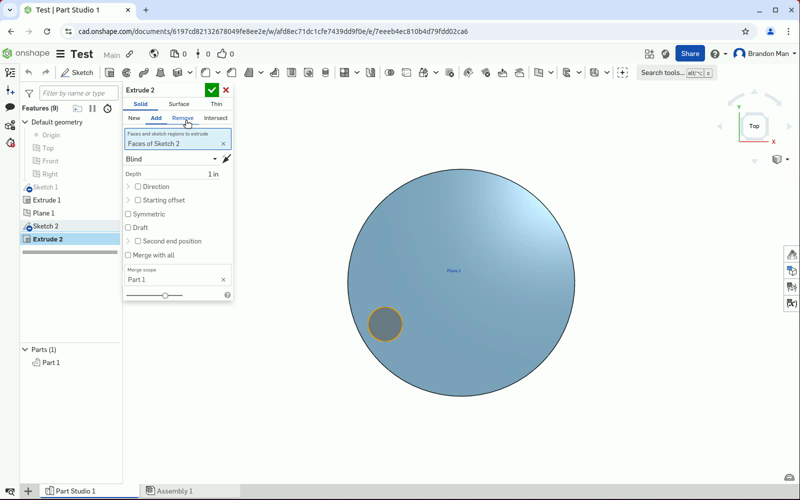
click(186, 120)
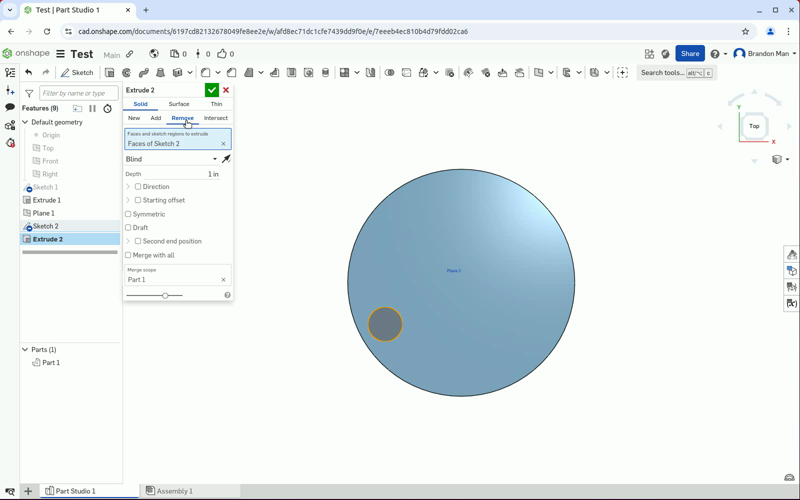
key(tab, 4)
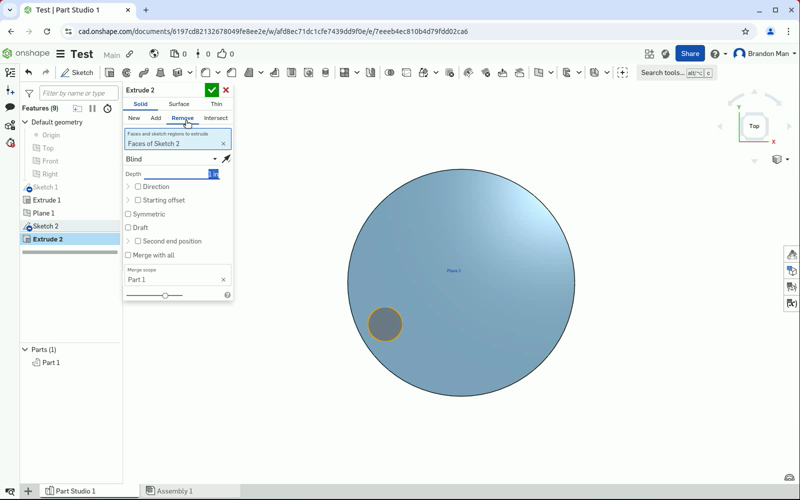
text(4.574)
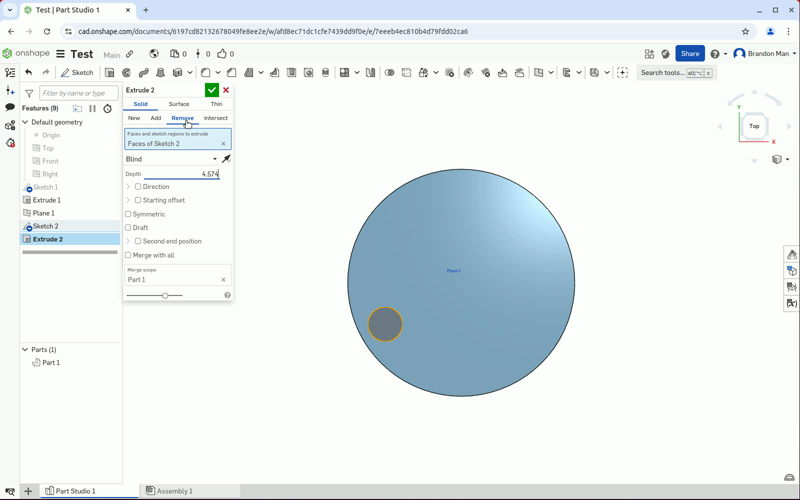
key(tab, 6)
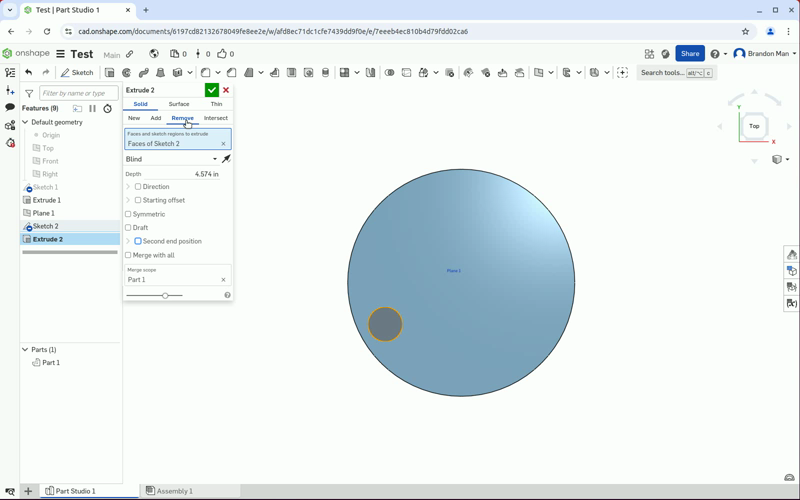
key(space)
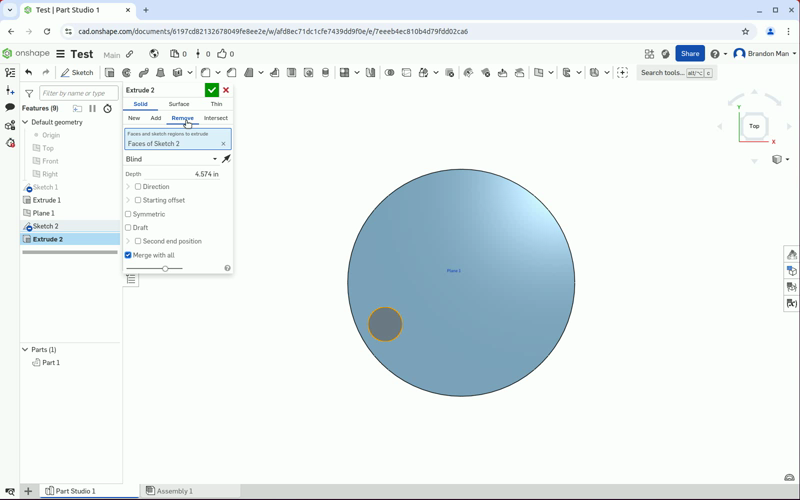
key(enter)
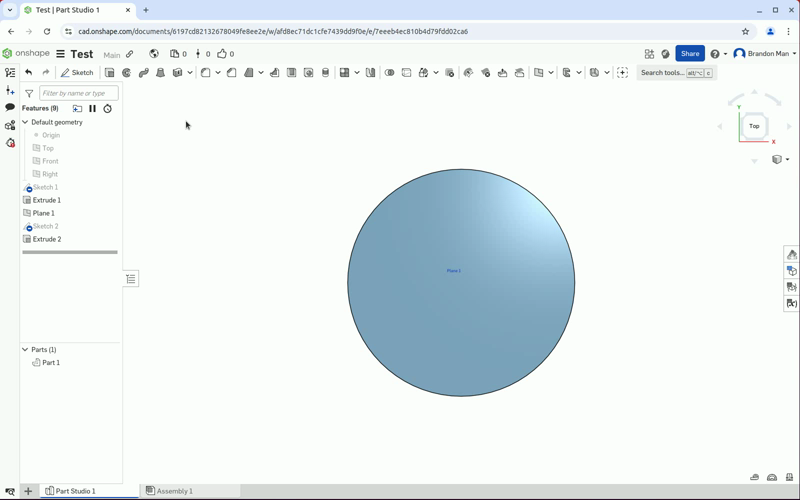
key(shift+h)
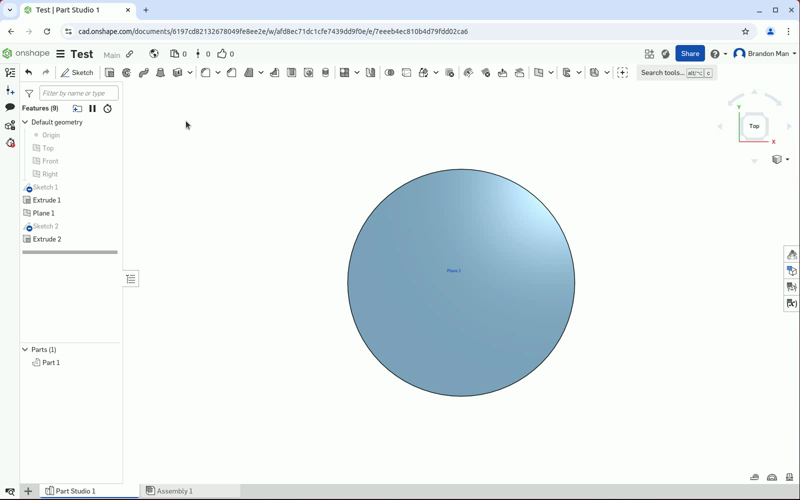
key(shift+h)
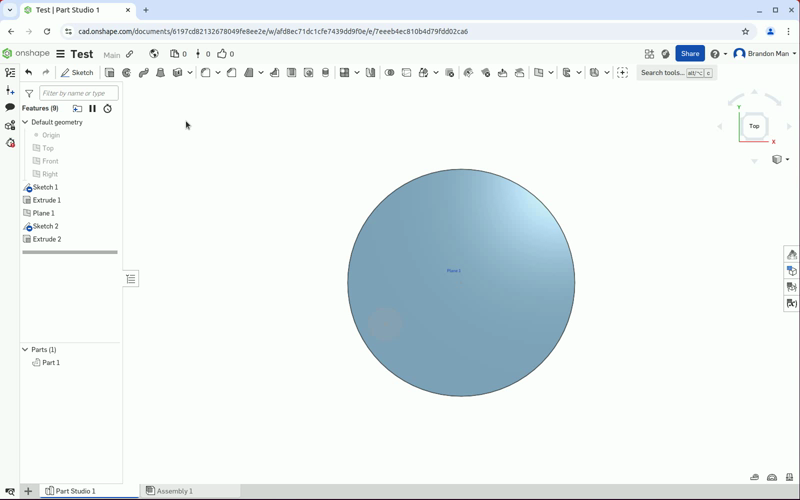
key(shift+7)
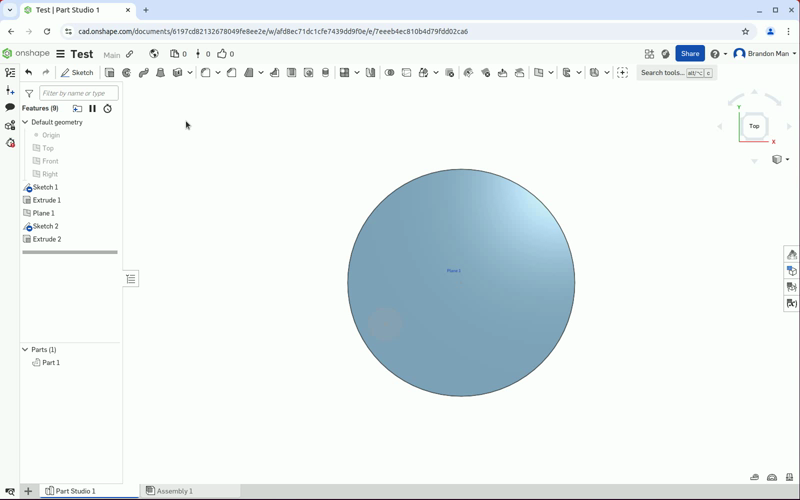
key(up, 3)
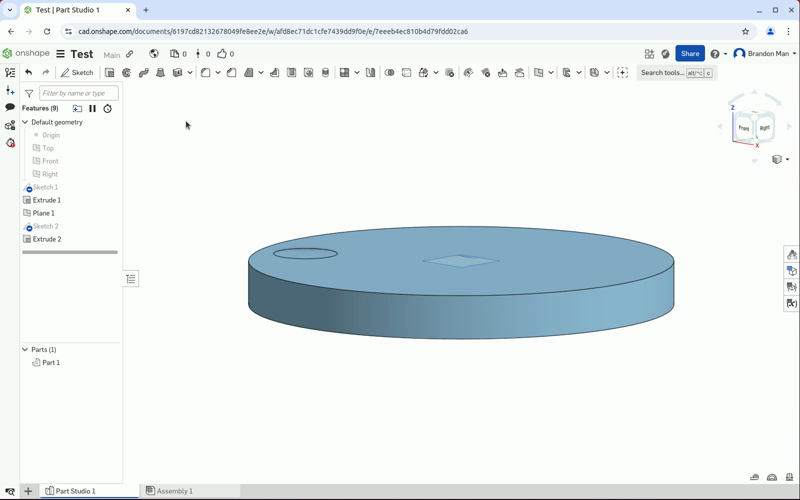
key(left, 3)
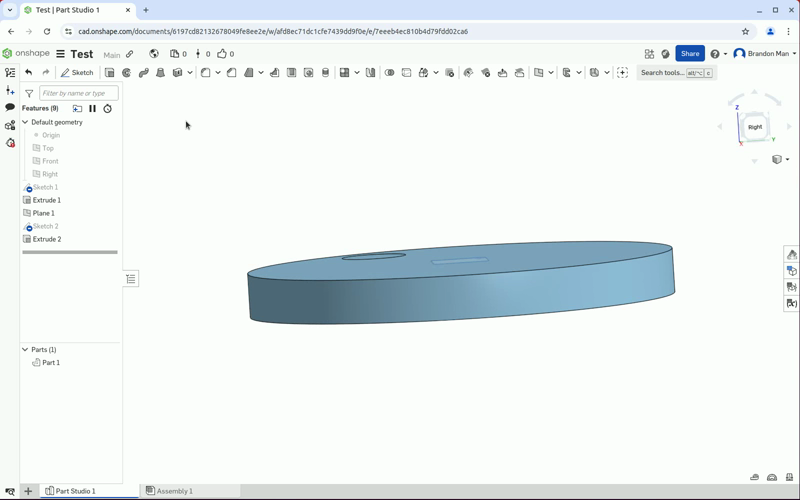
key(right, 3)
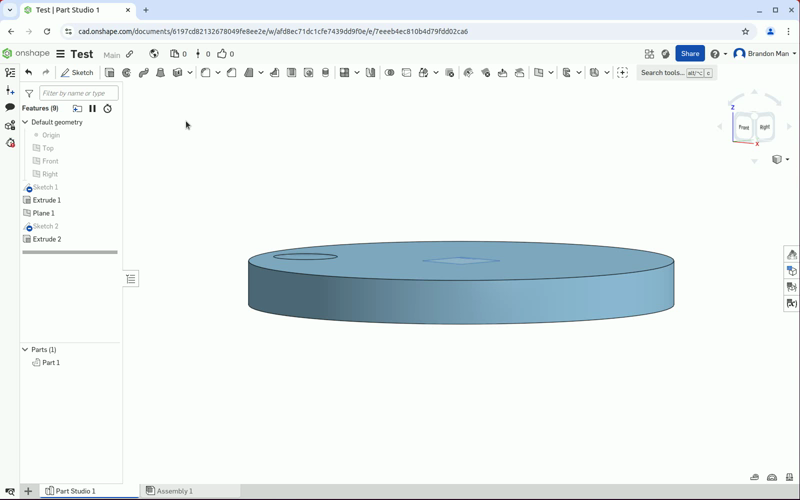
key(down, 3)
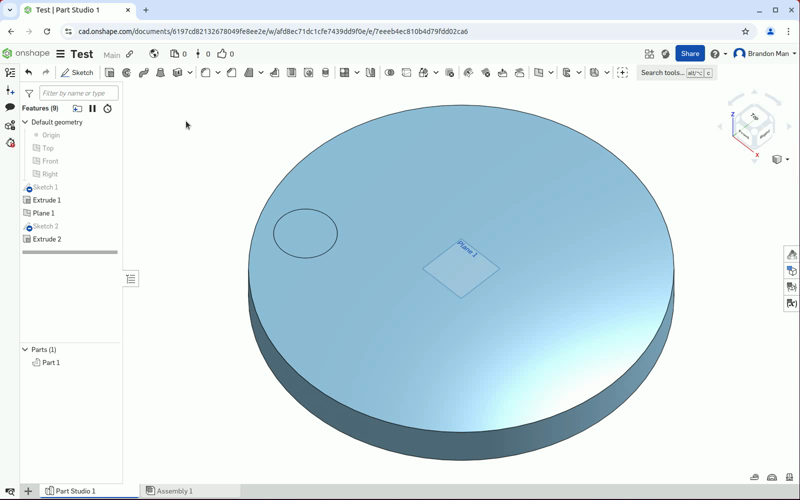
mouse_move(73, 189)
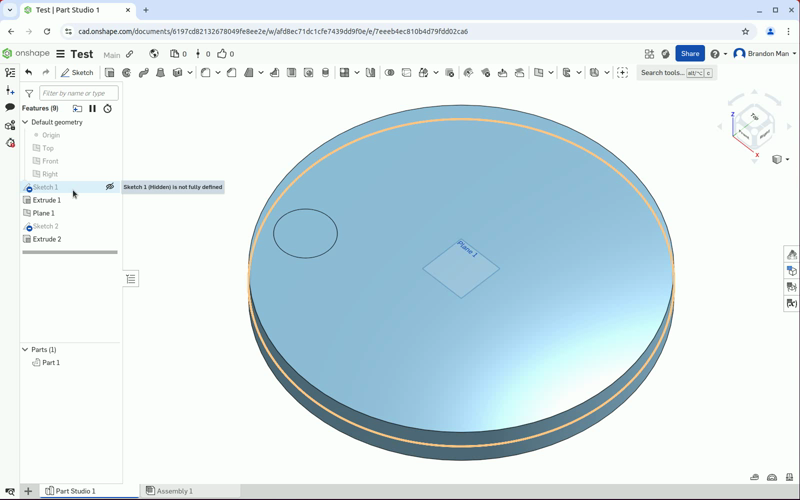
click(73, 189)